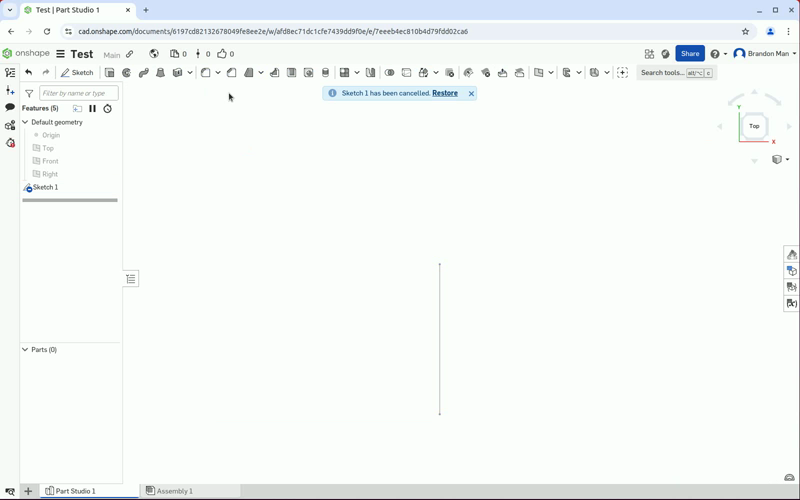
key(shift+h)
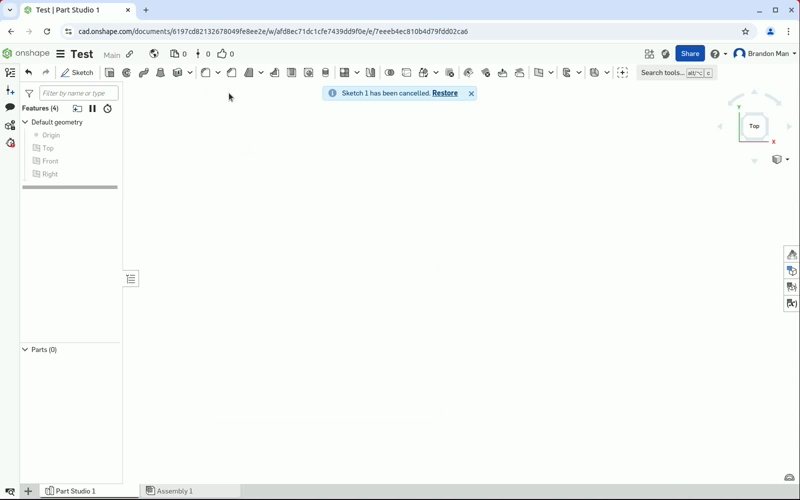
key(shift+s)
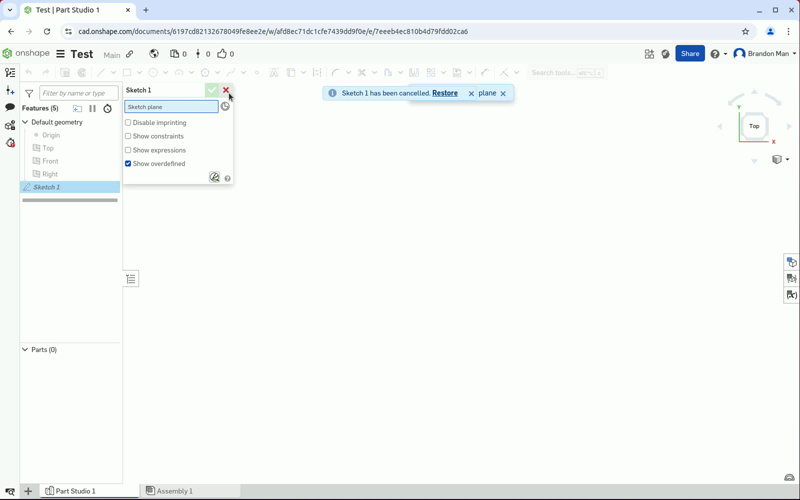
mouse_move(73, 150)
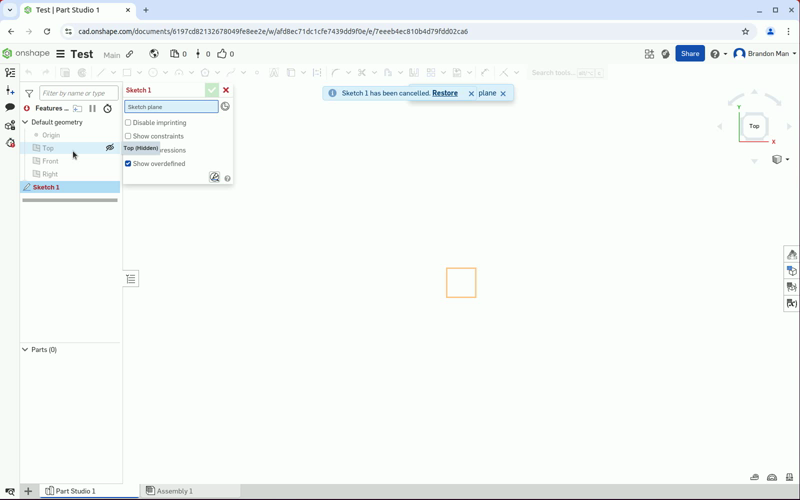
click(73, 150)
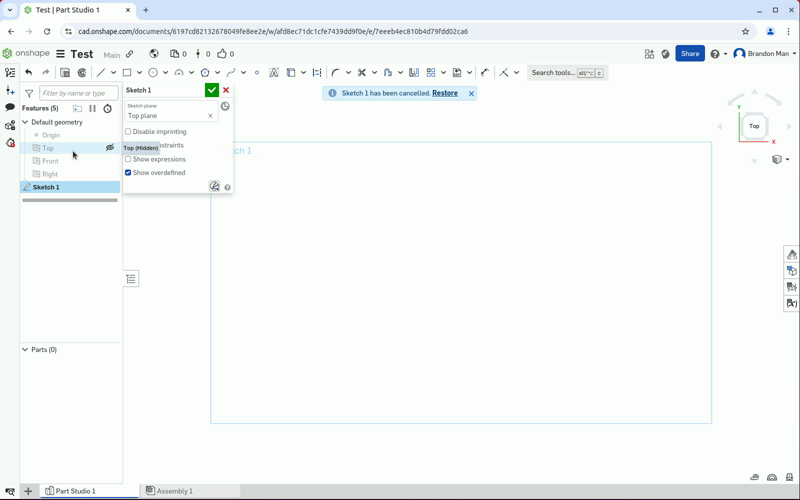
mouse_move(73, 352)
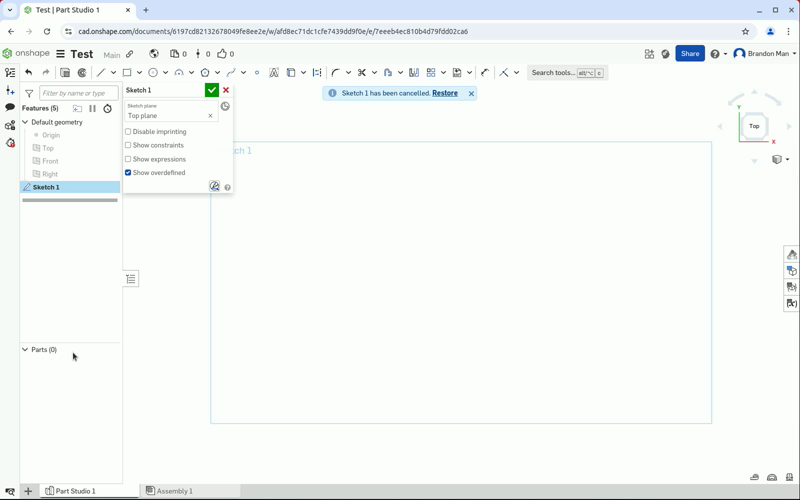
key(y)
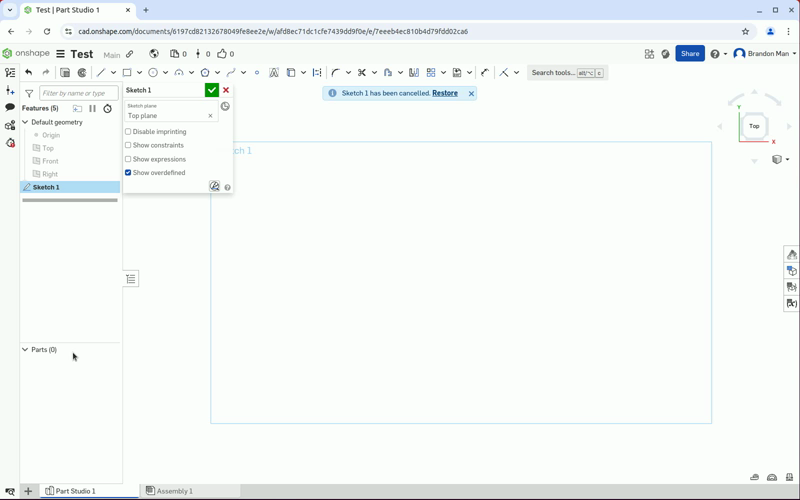
key(l)
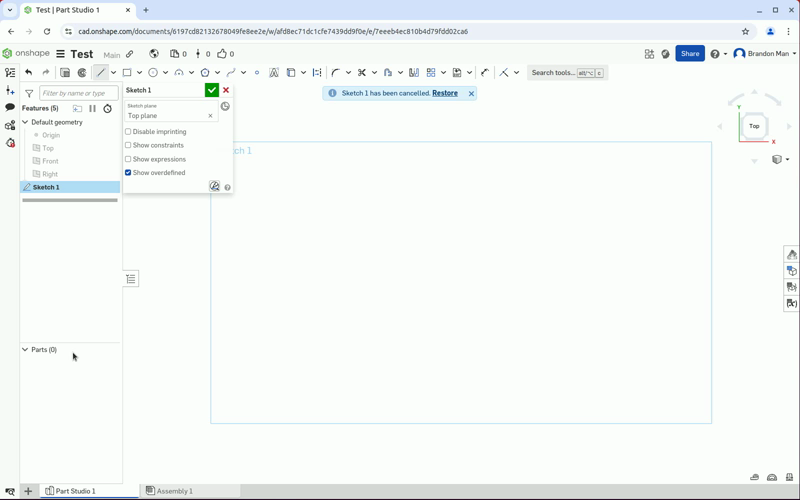
key_down(shift)
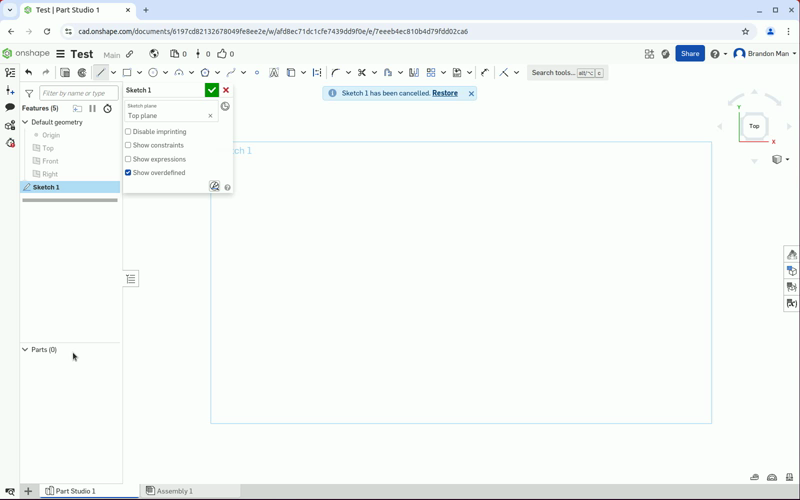
mouse_move(431, 282)
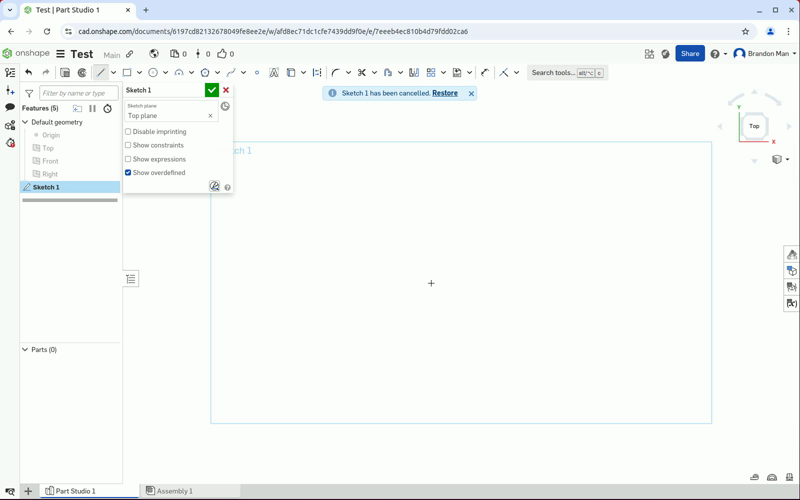
click(431, 282)
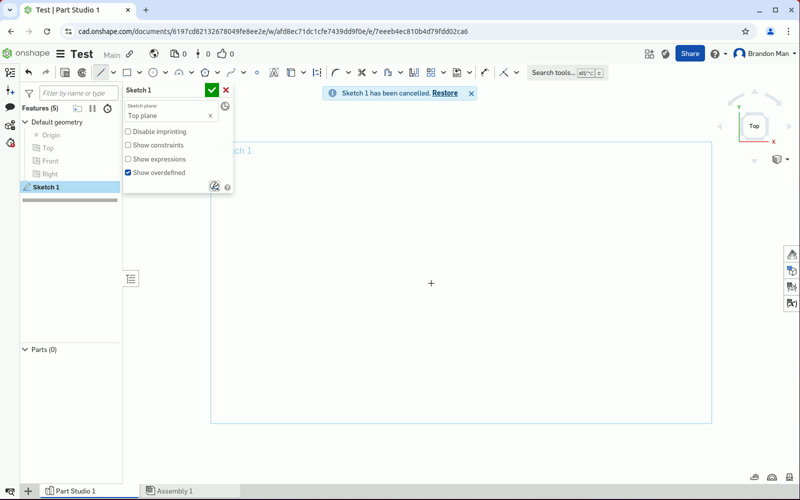
key_up(shift)
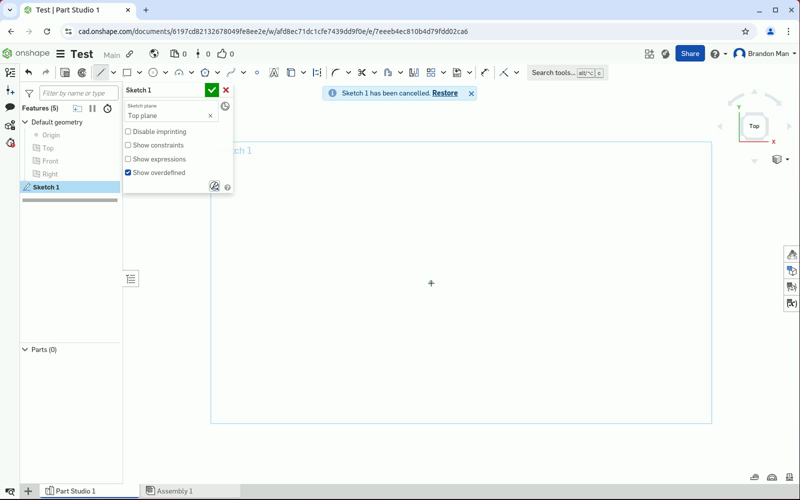
key_down(shift)
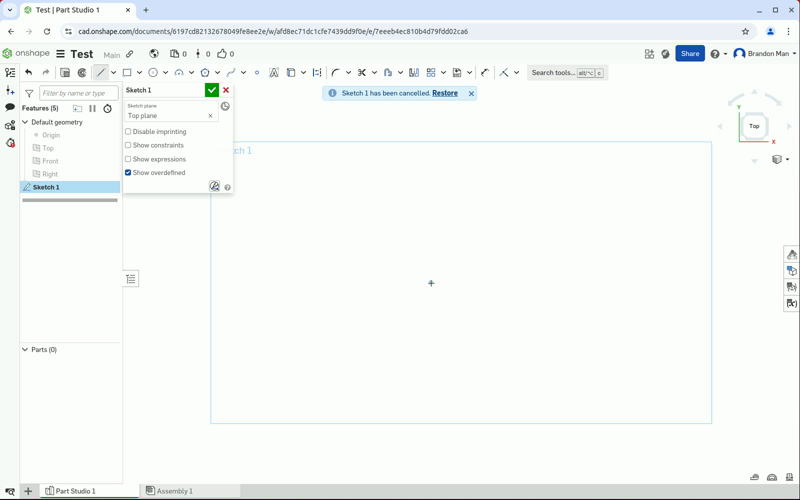
mouse_move(461, 282)
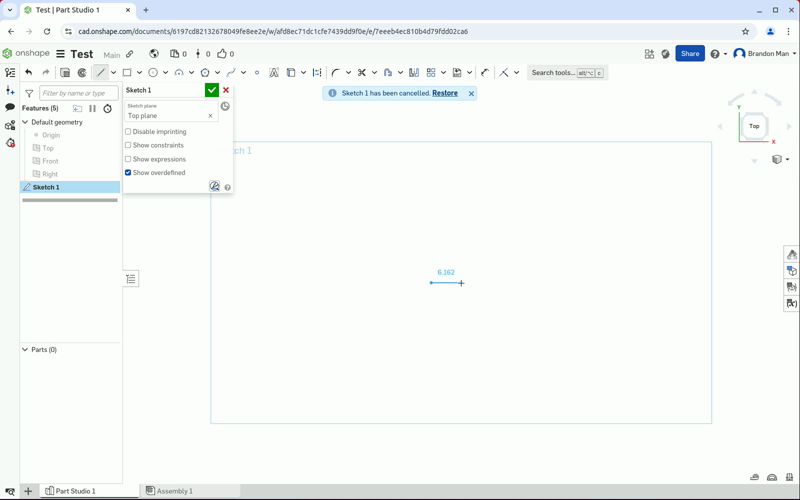
mouse_move(474, 282)
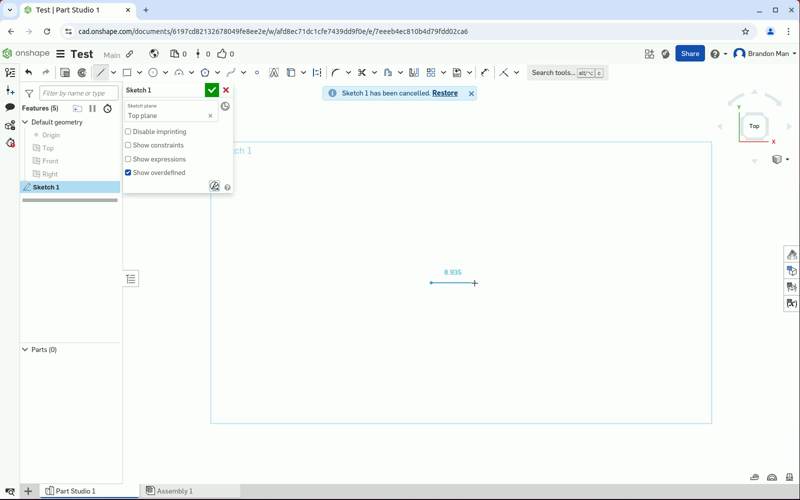
click(474, 282)
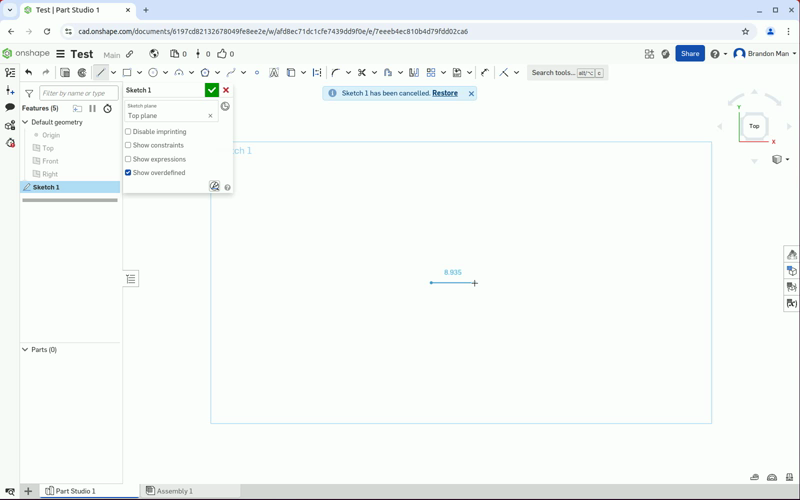
key_up(shift)
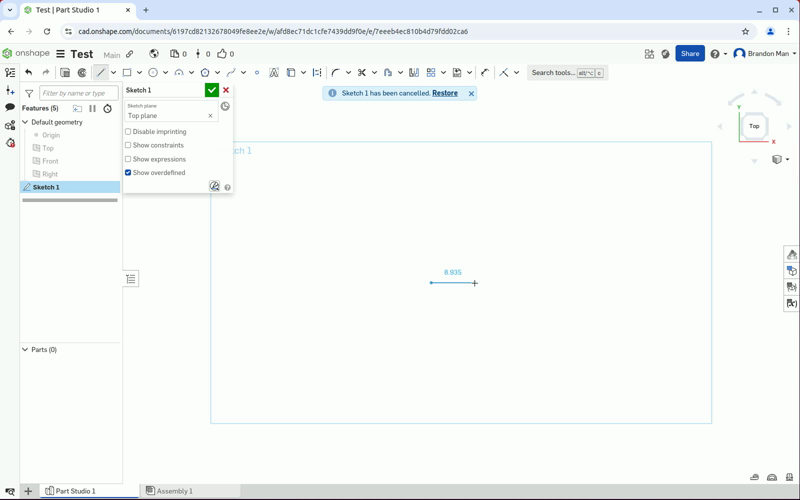
key_down(shift)
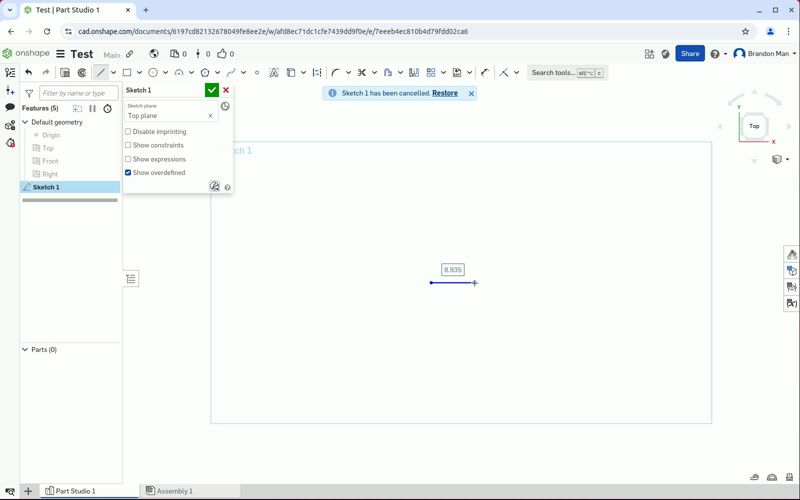
mouse_move(474, 197)
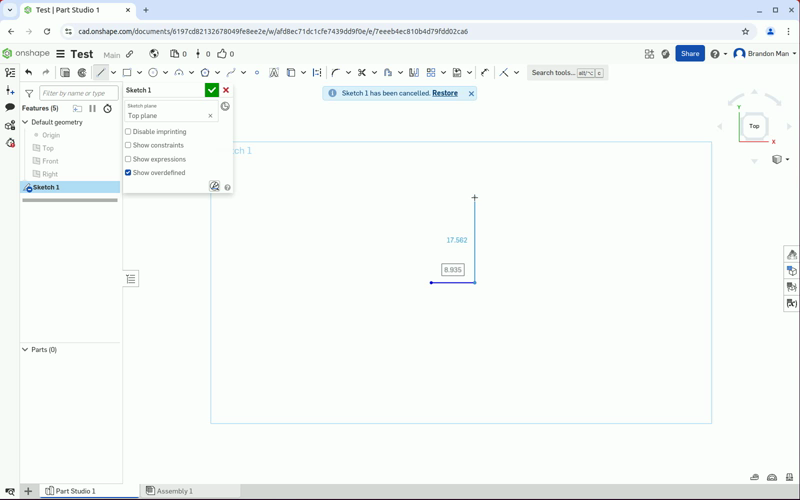
click(474, 197)
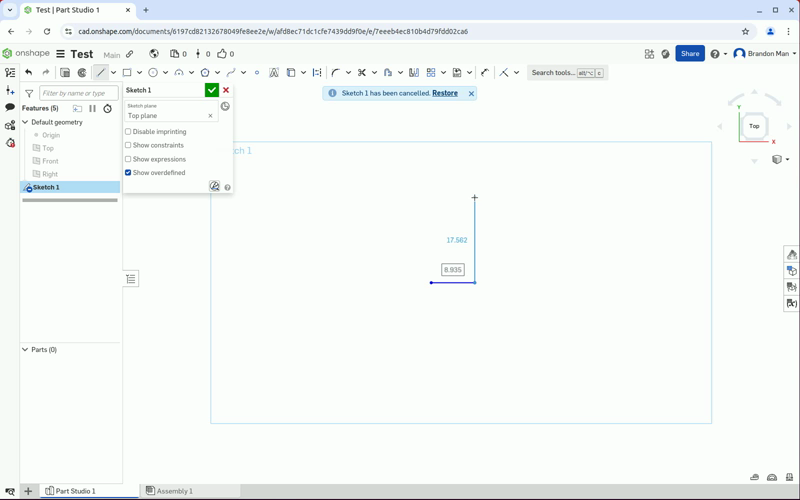
key_up(shift)
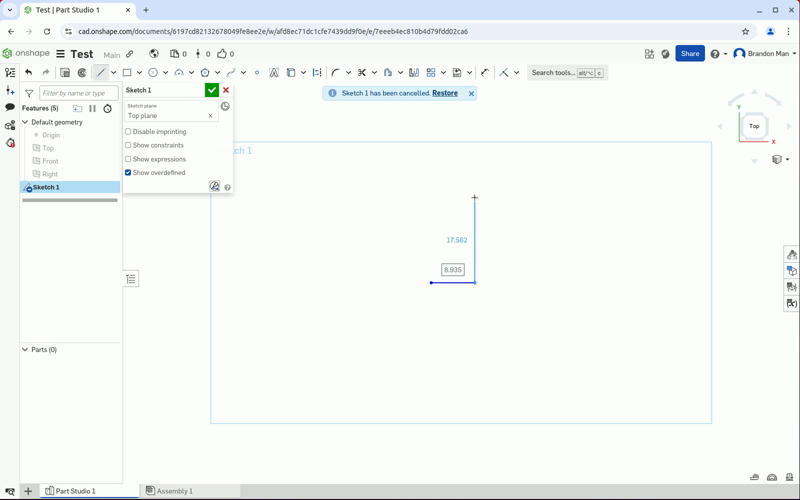
key_down(shift)
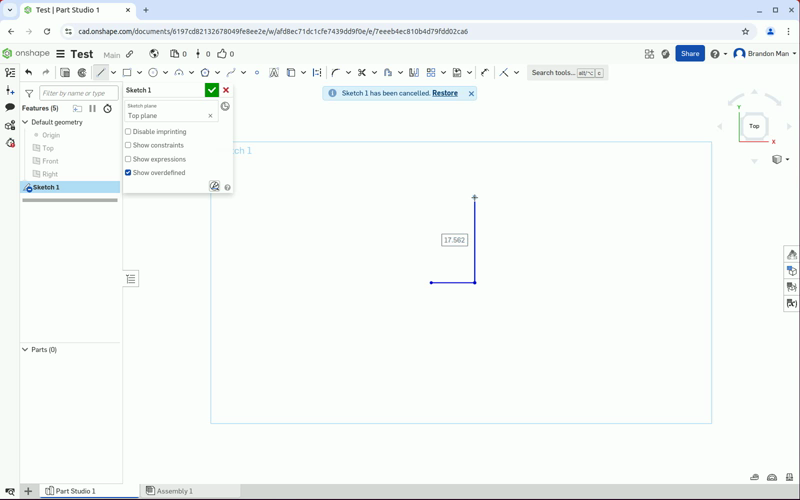
mouse_move(504, 197)
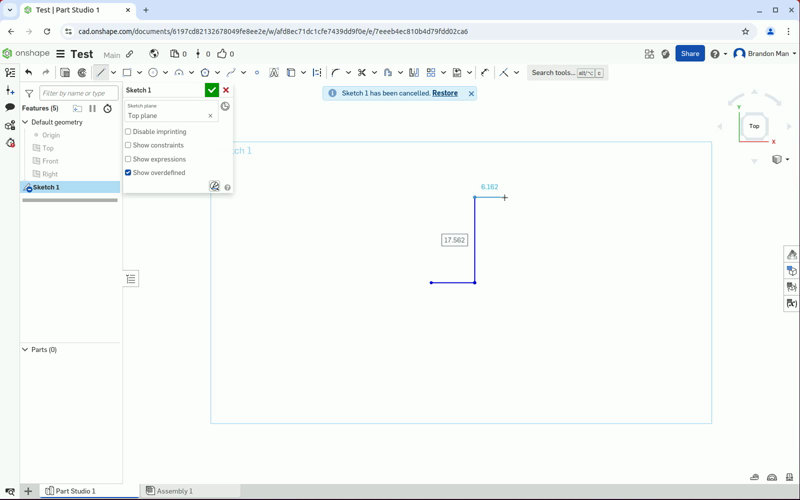
mouse_move(431, 197)
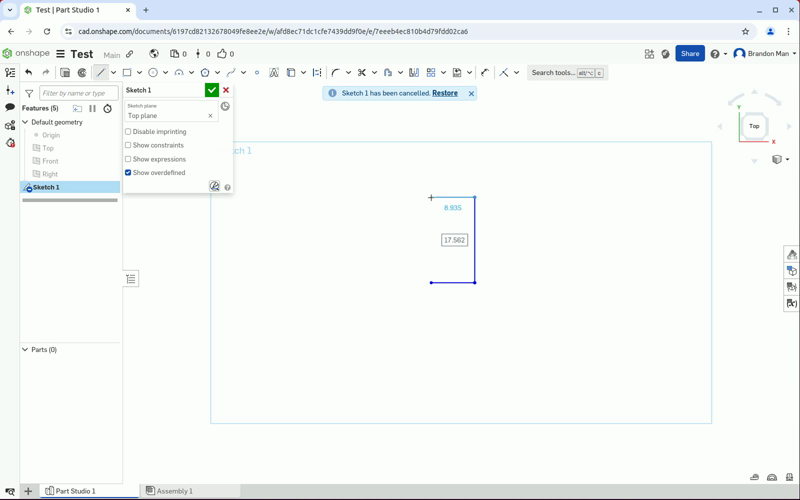
click(431, 197)
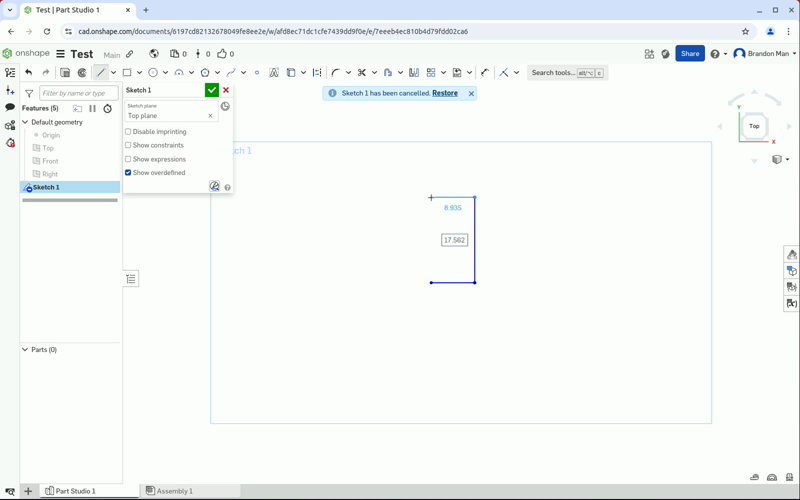
key_up(shift)
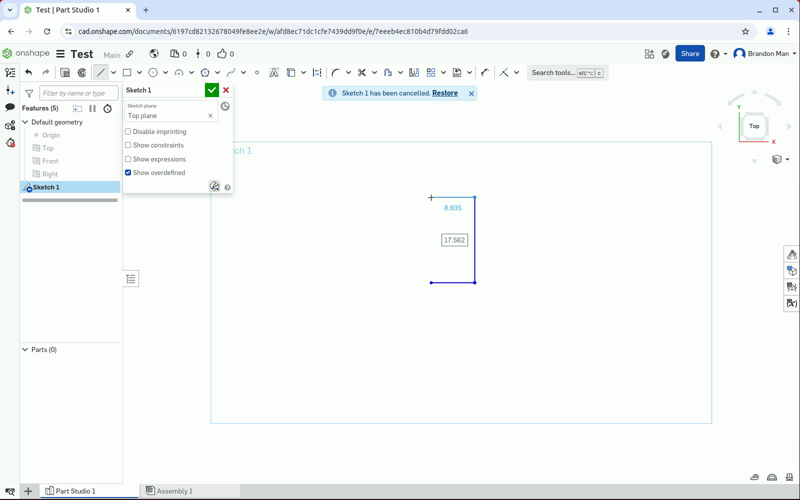
key_down(shift)
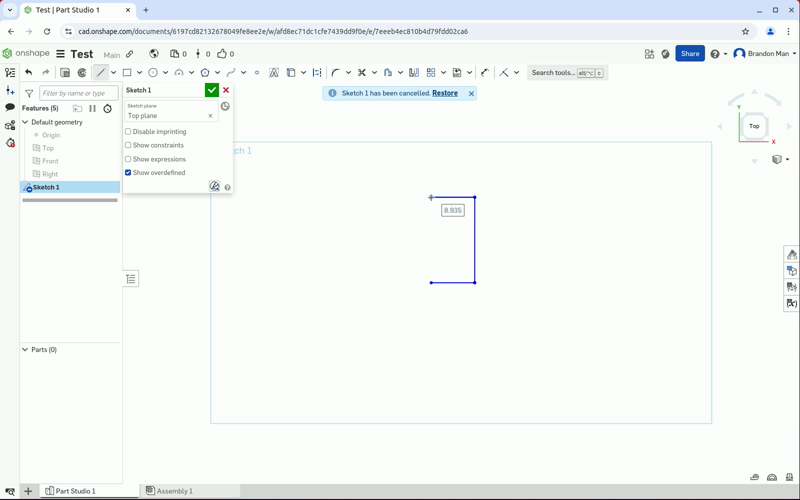
mouse_move(431, 282)
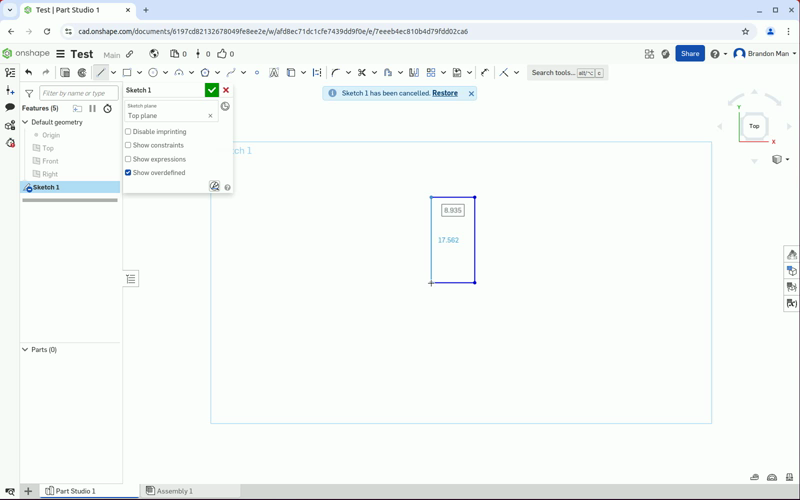
key_up(shift)
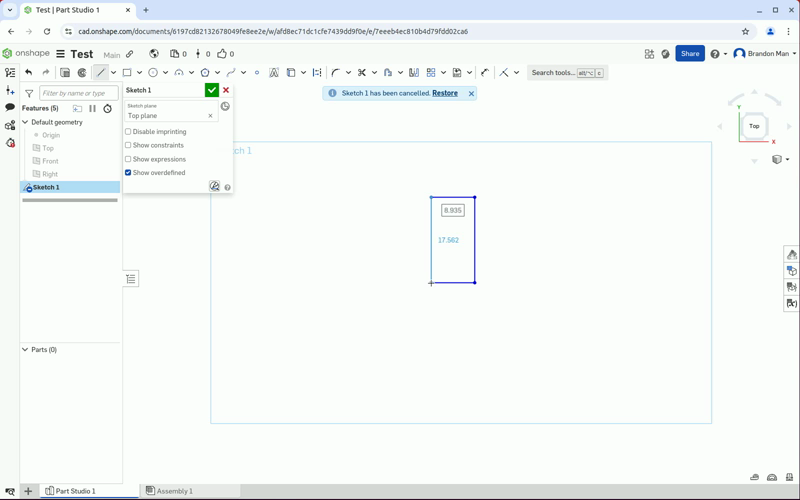
click(431, 282)
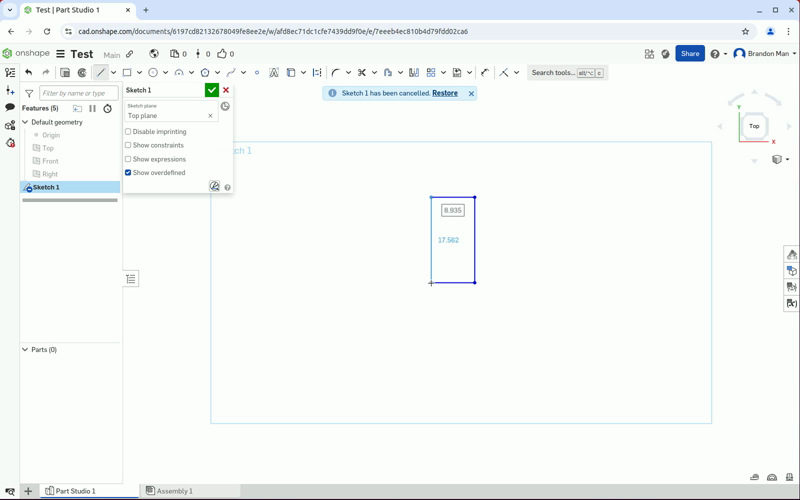
key(esc)
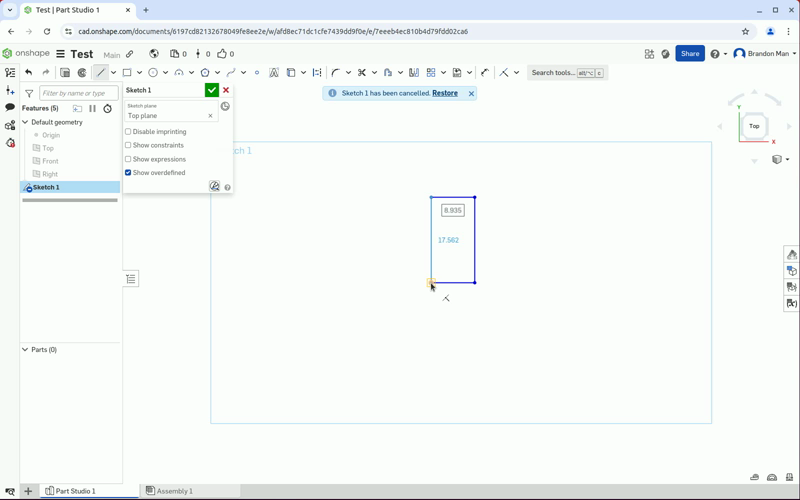
mouse_move(438, 268)
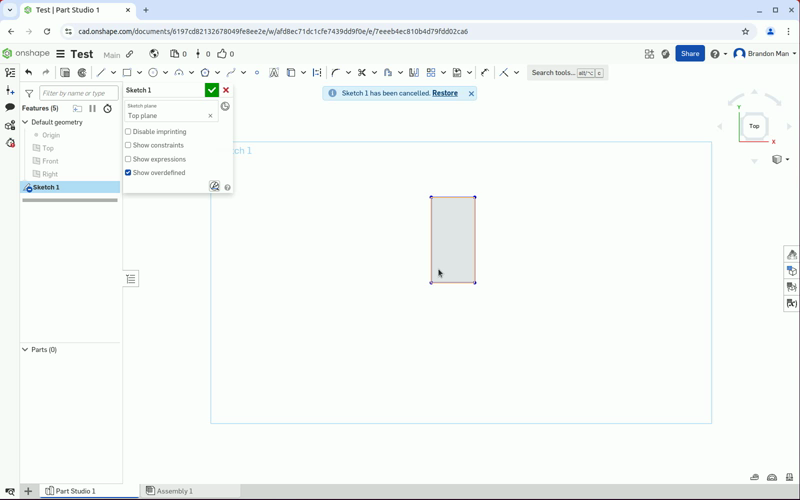
click(438, 268)
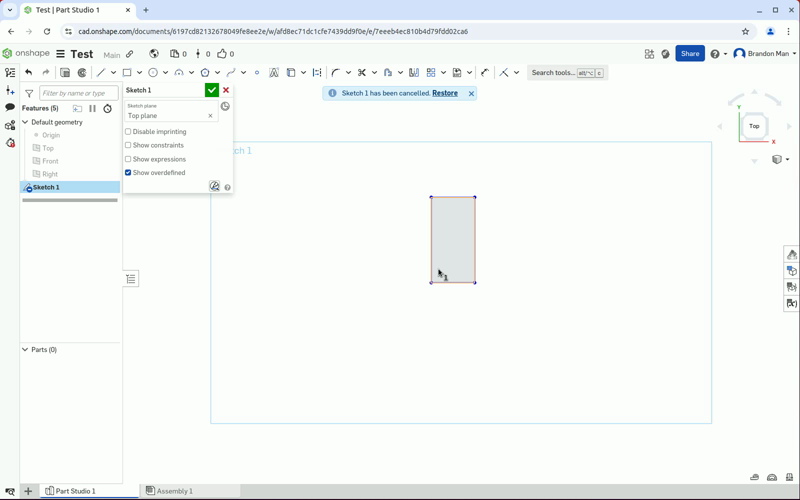
mouse_move(73, 352)
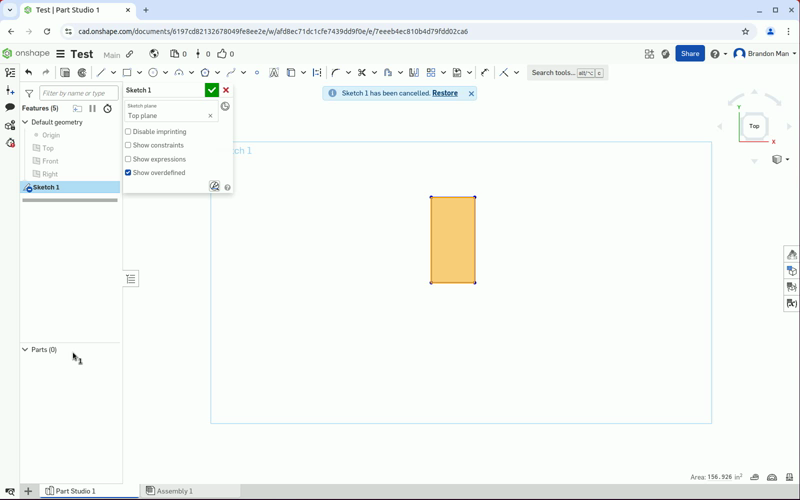
key(shift+y)
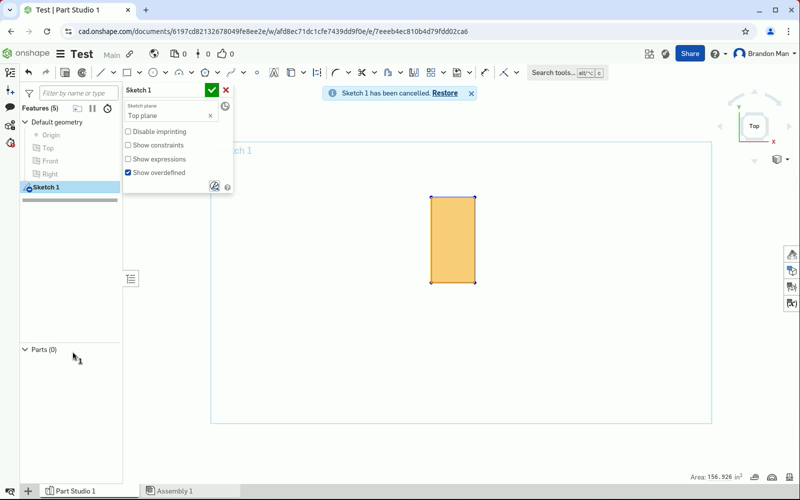
key(shift+e)
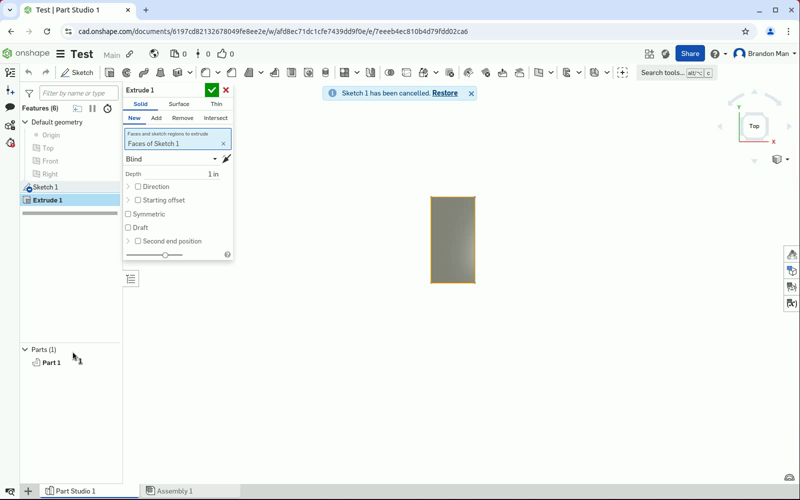
mouse_move(143, 106)
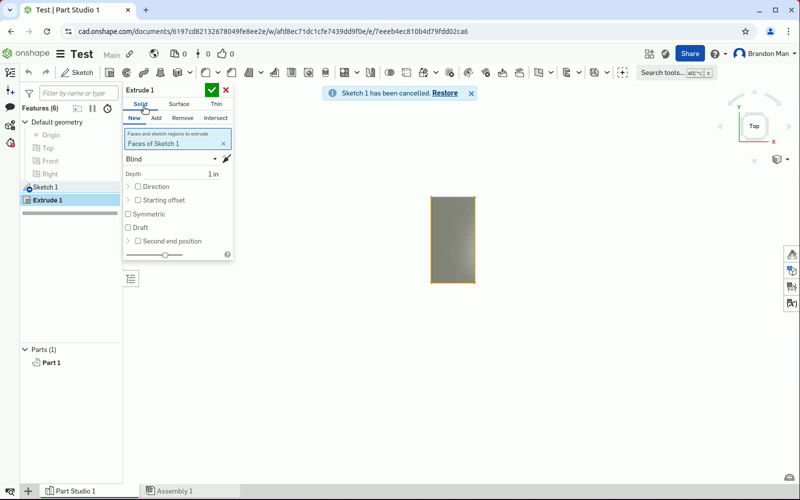
click(143, 106)
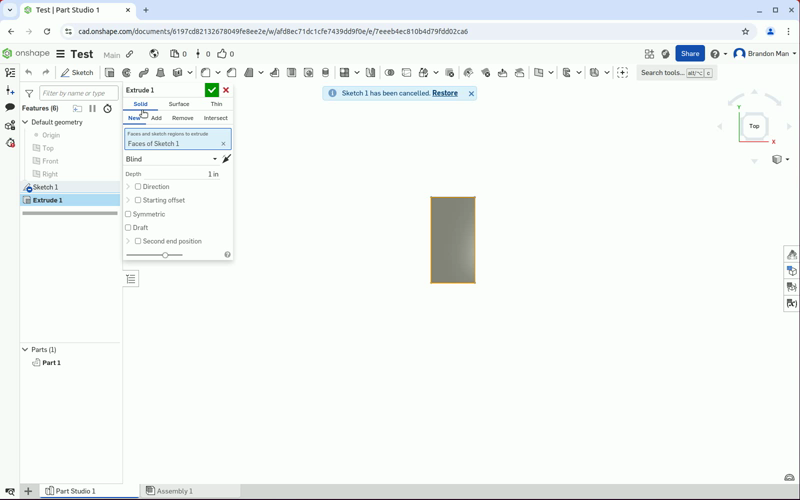
mouse_move(137, 120)
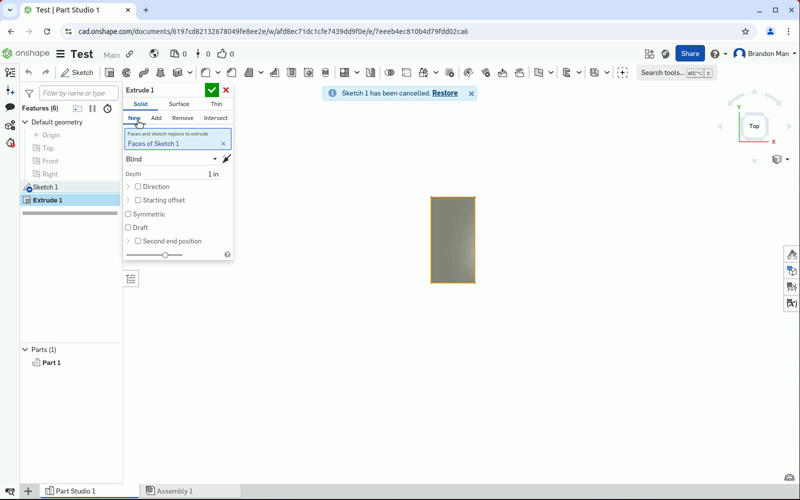
click(137, 120)
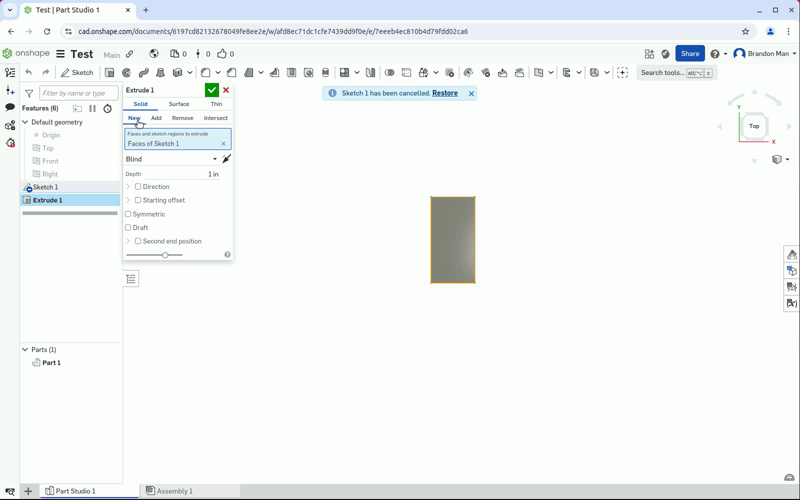
key(tab, 4)
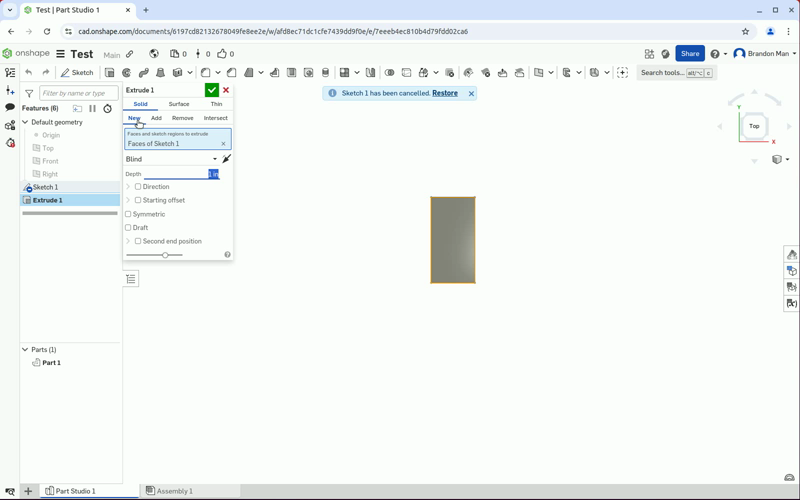
text(8.906)
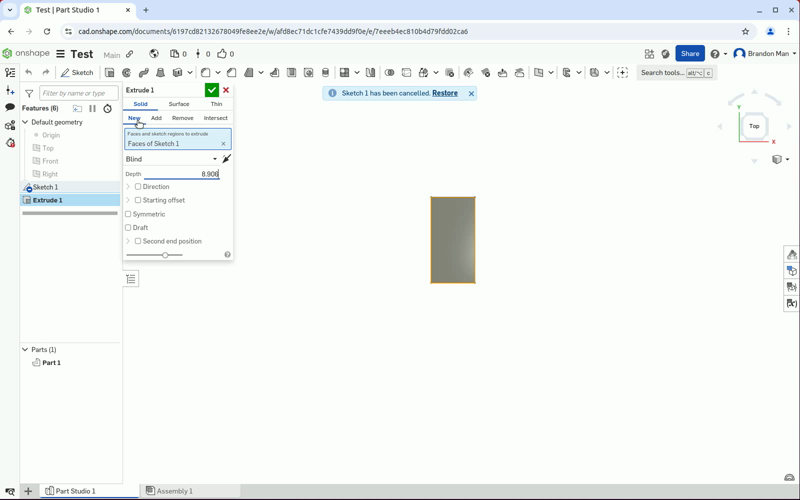
key(enter)
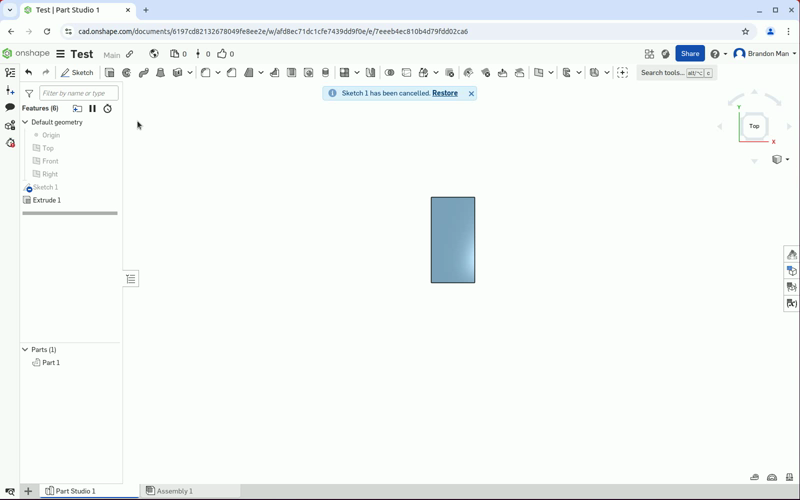
key(shift+h)
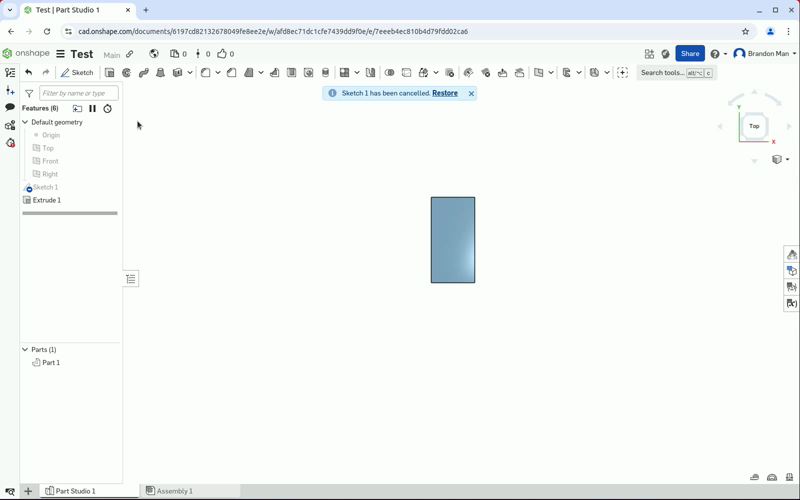
key(shift+h)
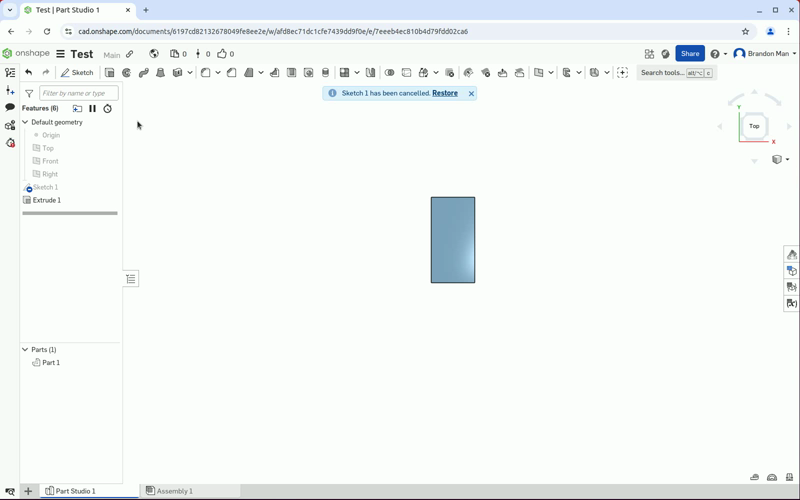
mouse_move(73, 189)
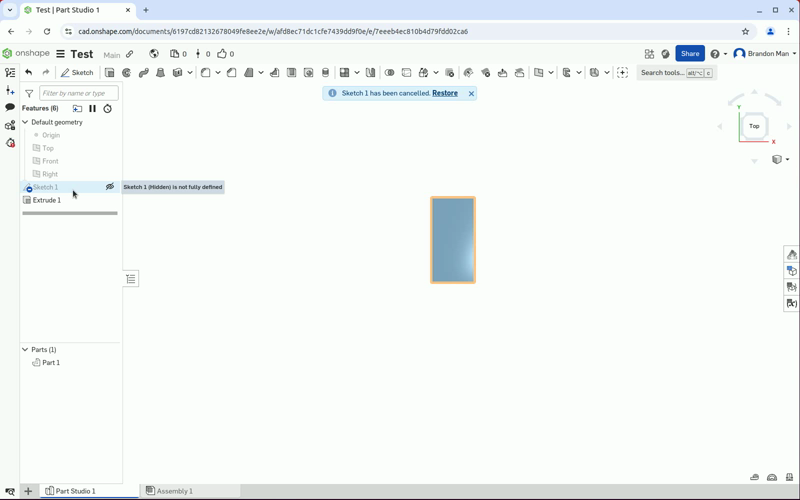
click(73, 189)
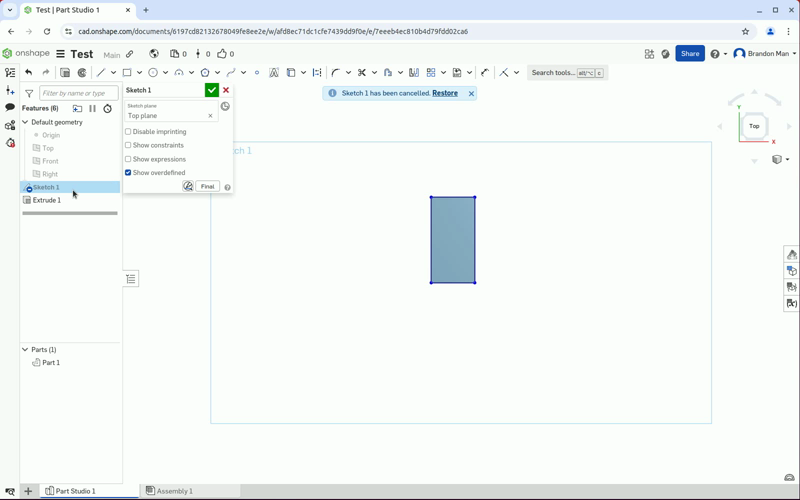
mouse_move(229, 92)
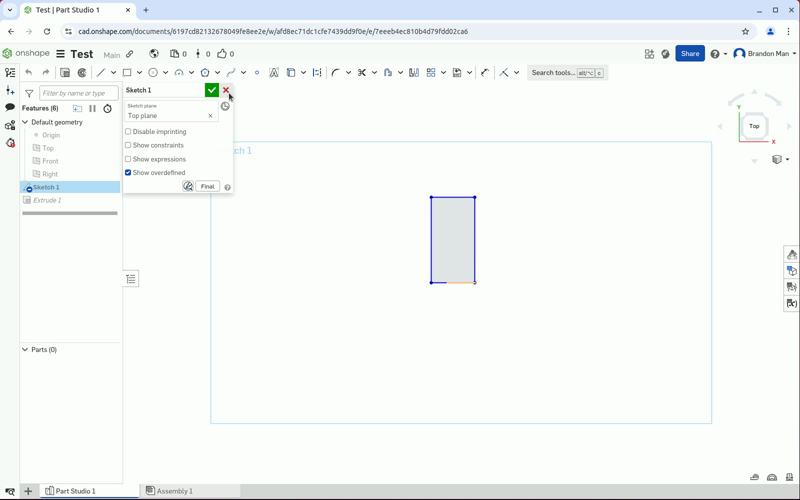
click(229, 92)
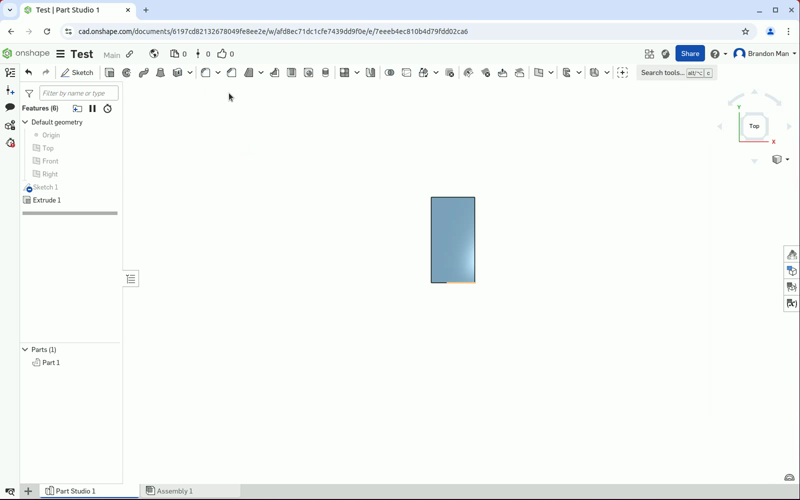
mouse_move(73, 352)
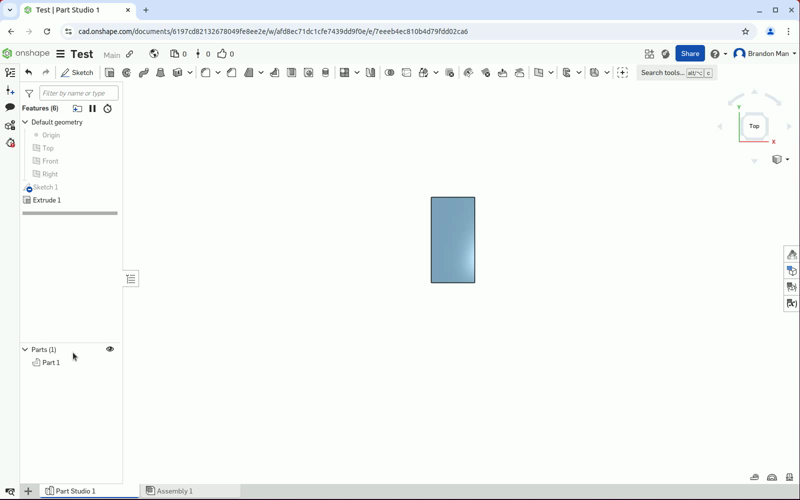
key(y)
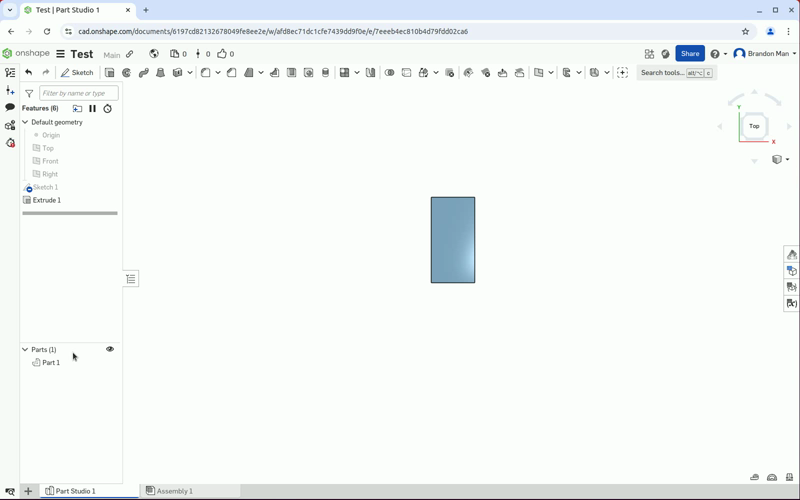
key(shift+p)
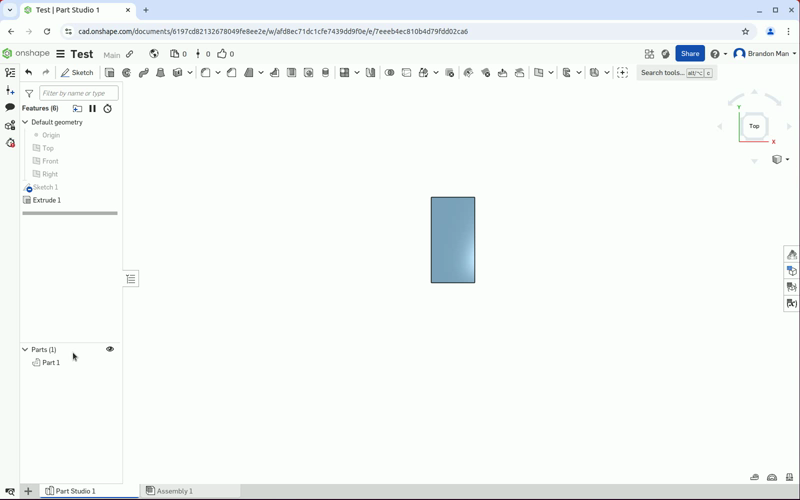
key(space)
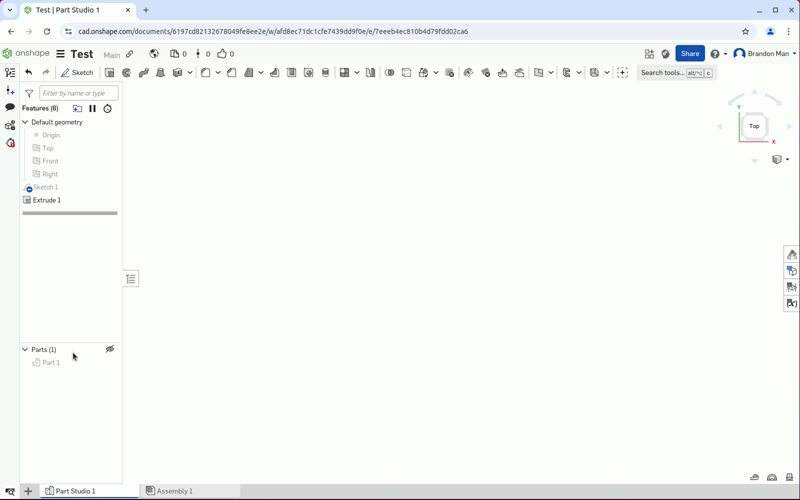
key_down(shift)
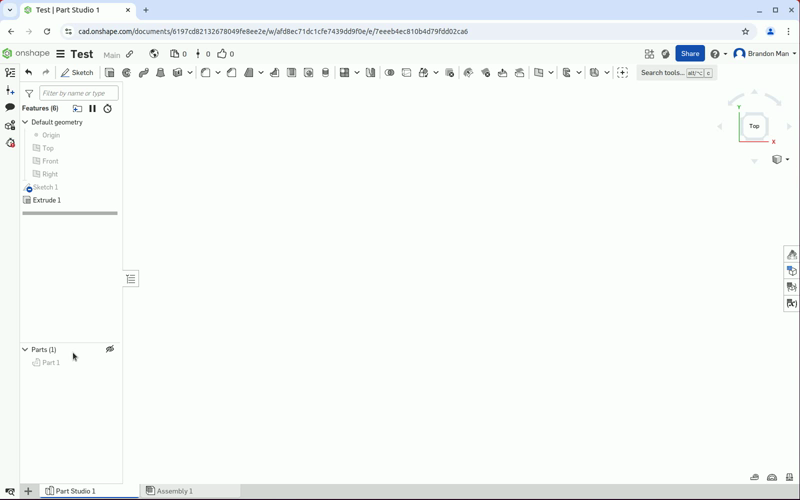
key(up)
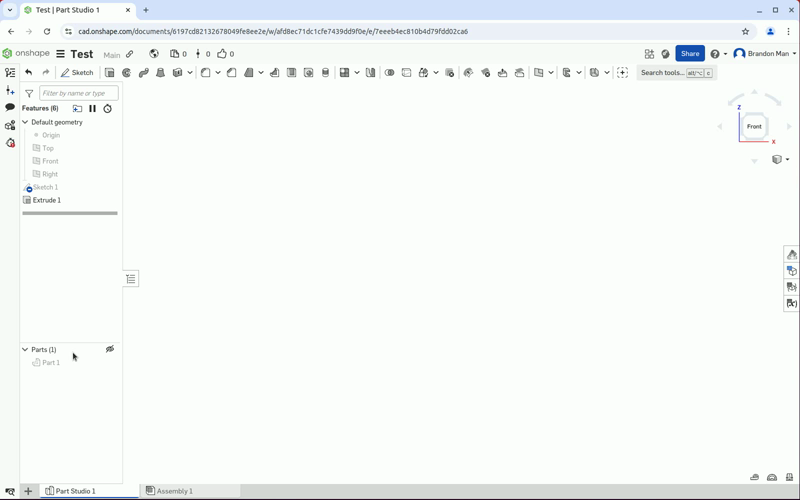
key_up(shift)
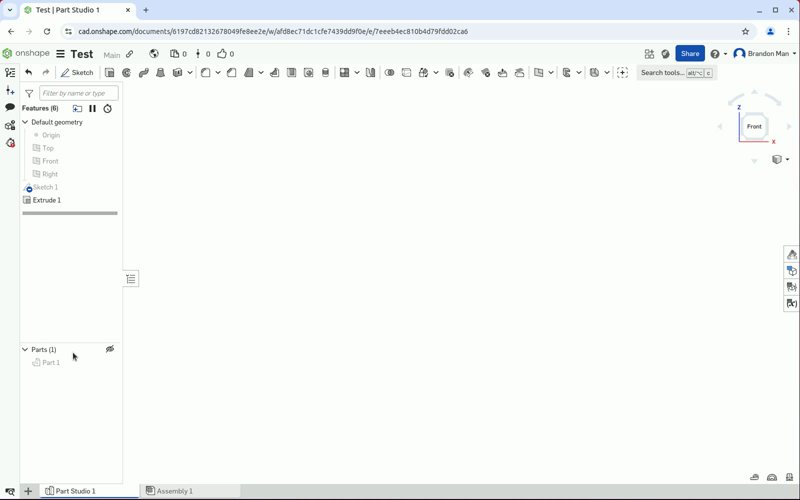
key(space)
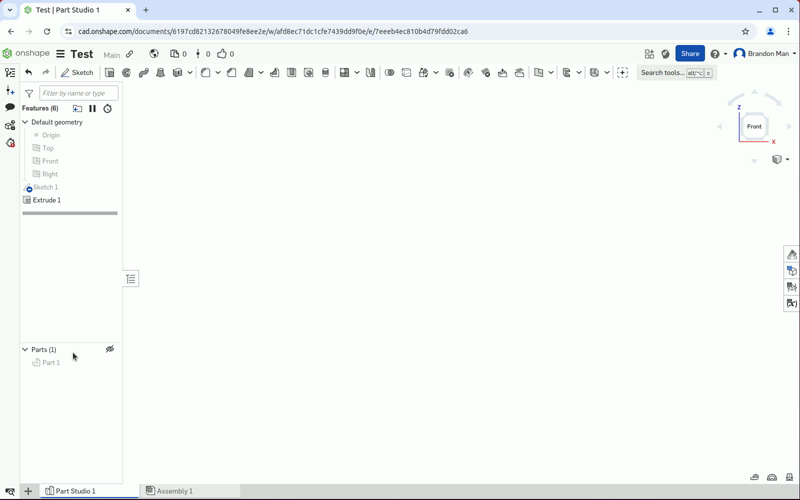
key_down(shift)
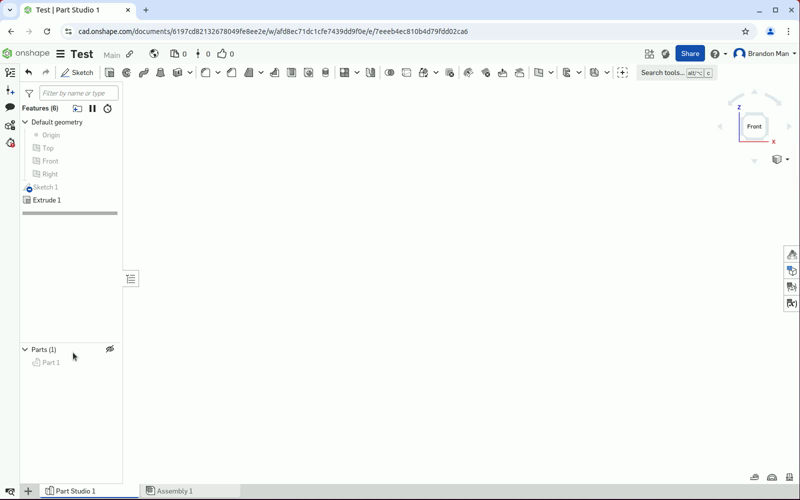
key(left)
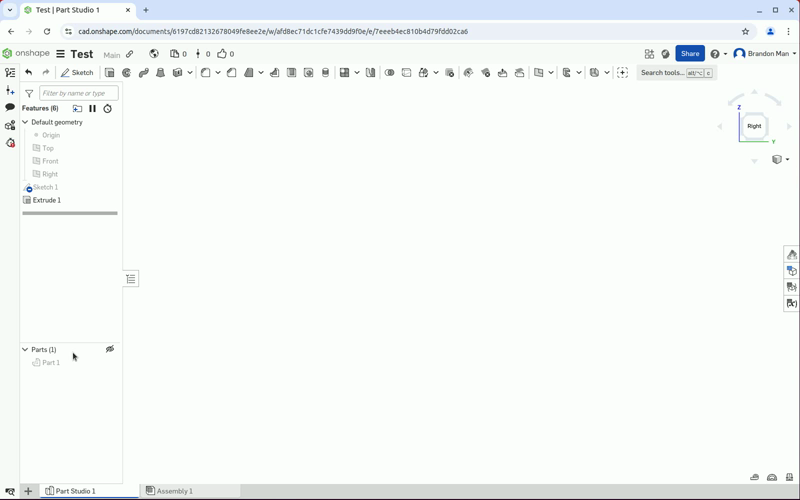
key_up(shift)
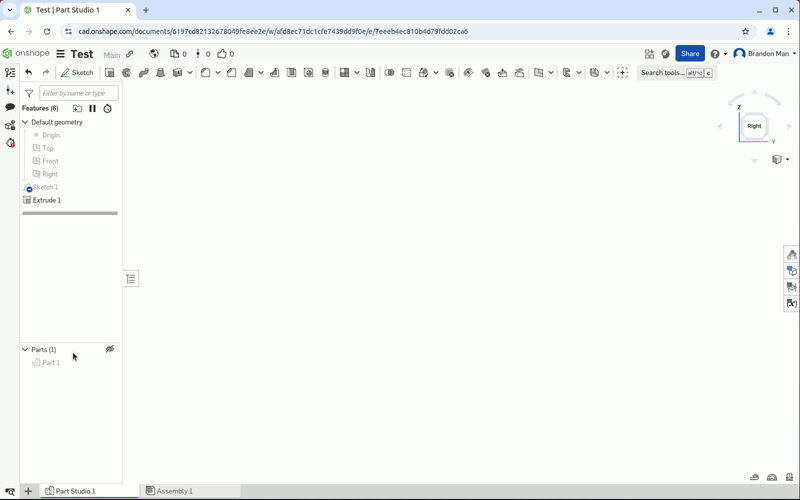
mouse_move(73, 352)
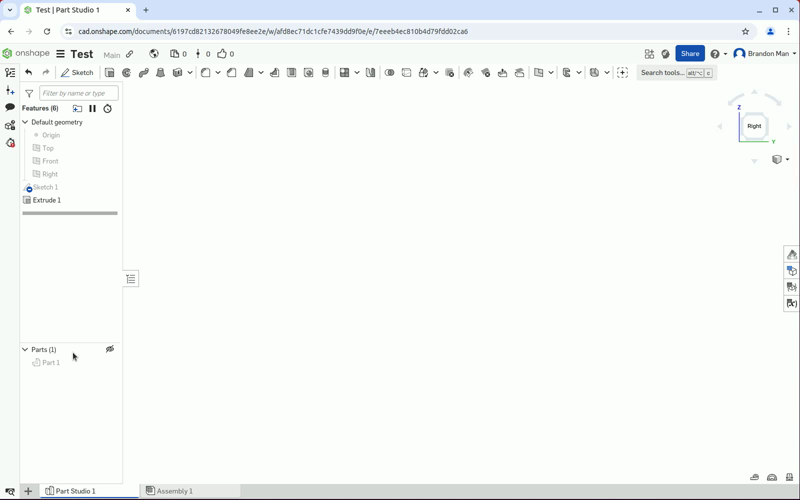
key(shift+y)
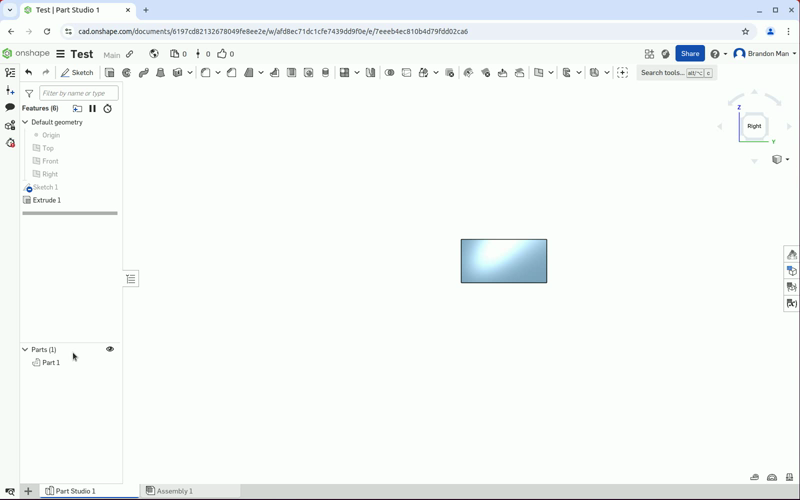
mouse_move(541, 75)
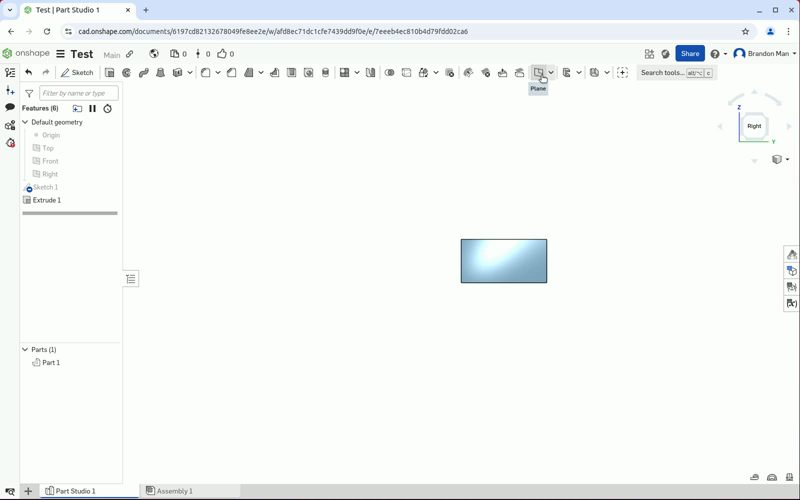
click(541, 75)
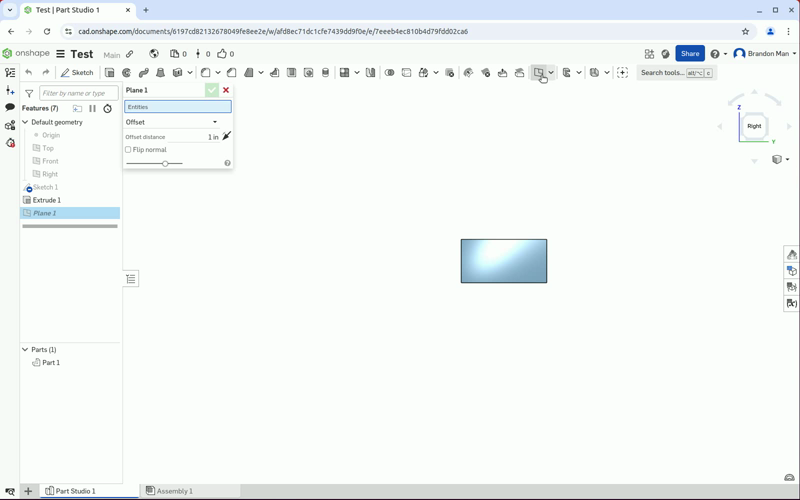
mouse_move(73, 176)
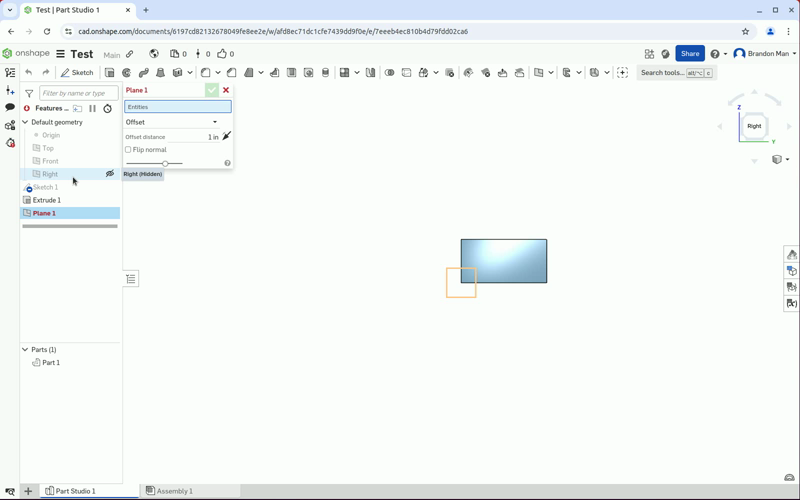
click(73, 176)
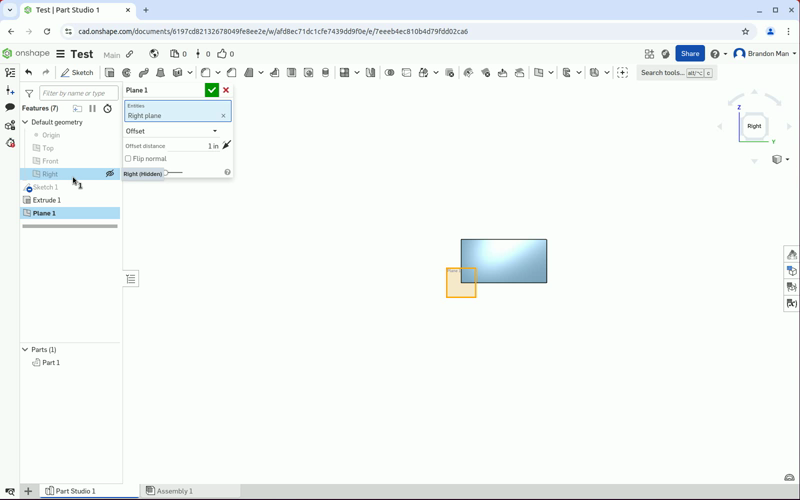
key(tab, 2)
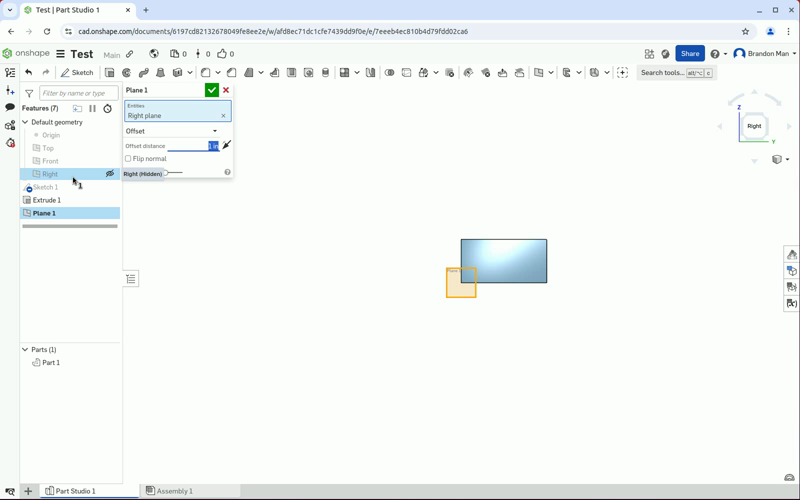
text(6.008)
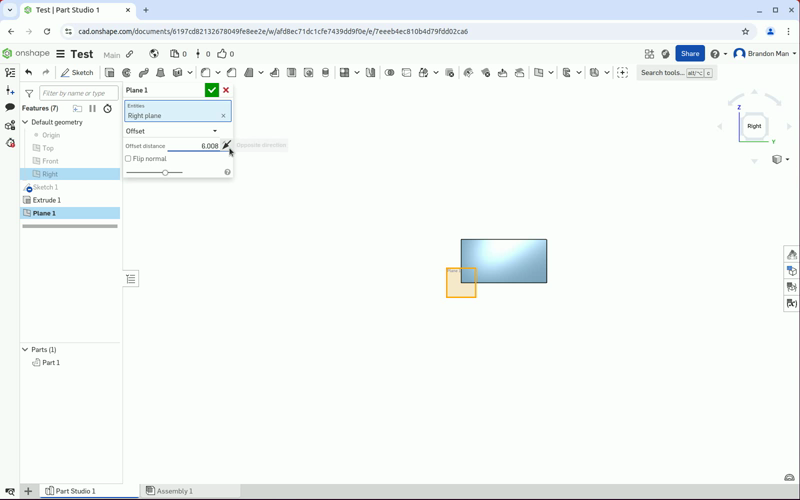
mouse_move(229, 147)
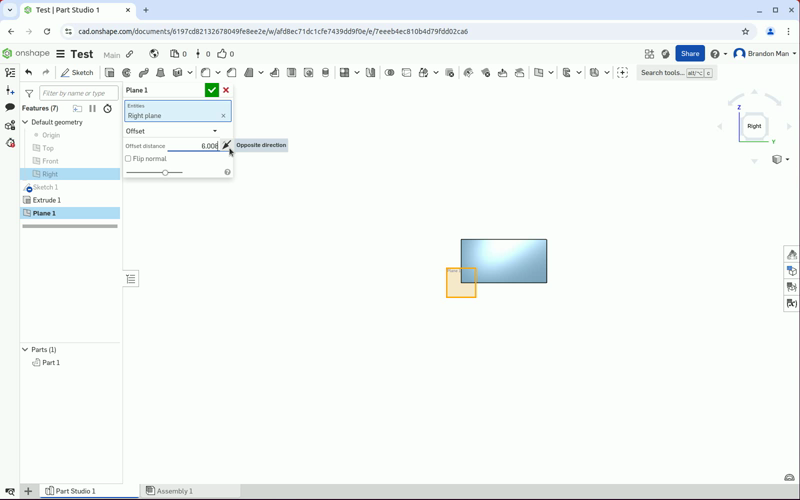
click(229, 147)
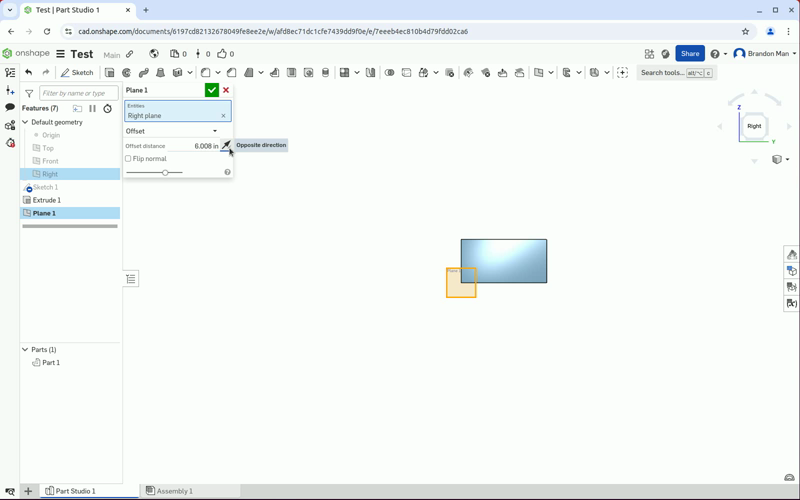
key(enter, 2)
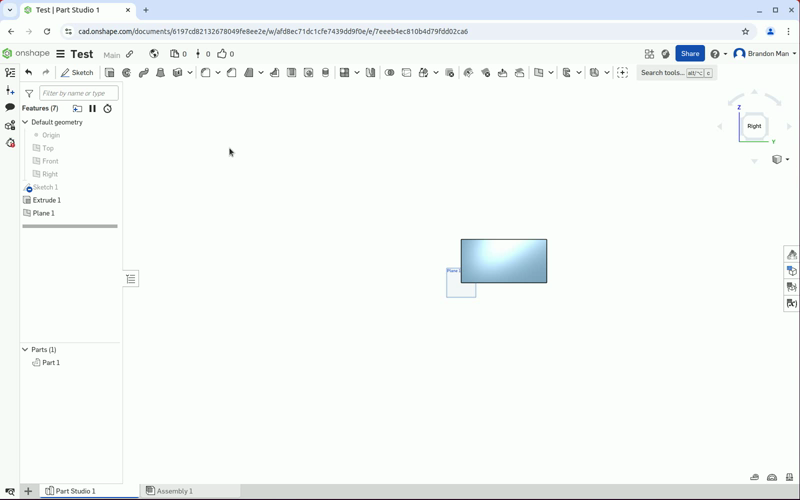
key(shift+s)
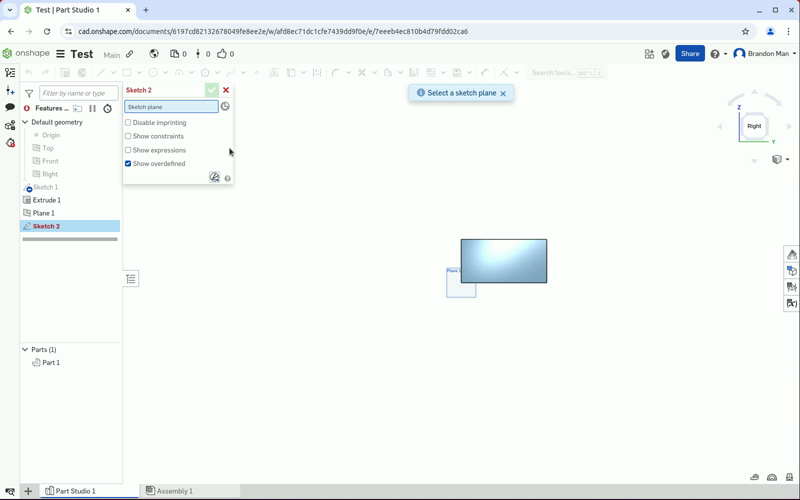
mouse_move(73, 215)
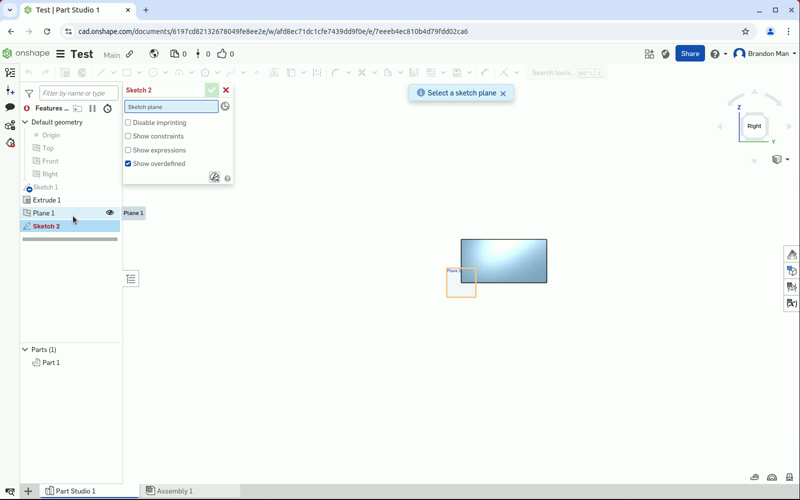
click(73, 215)
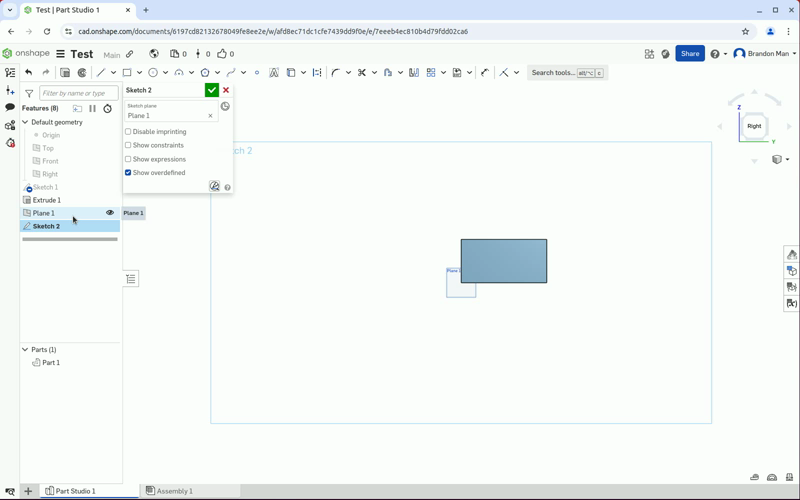
mouse_move(73, 352)
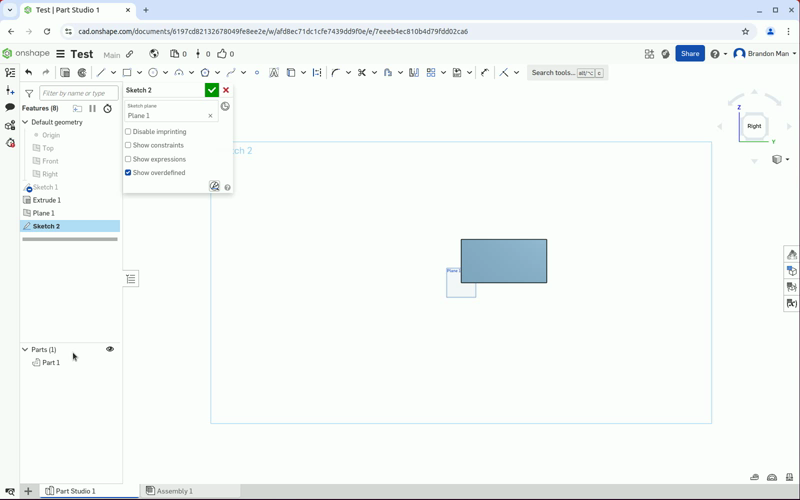
key(y)
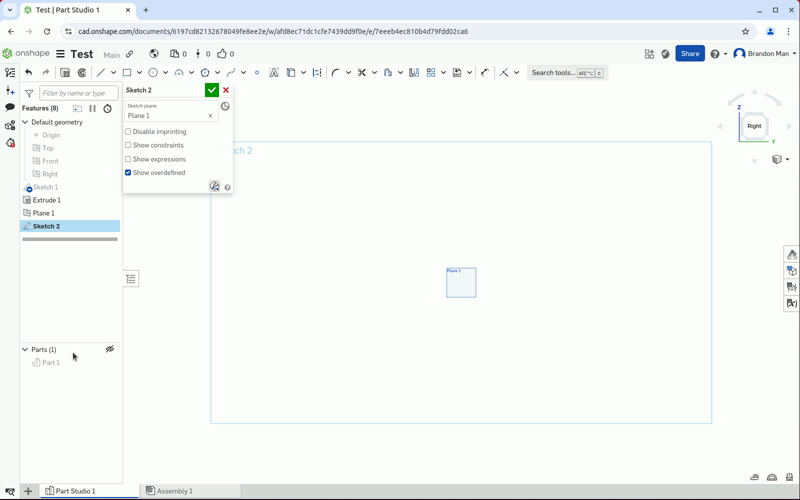
key(l)
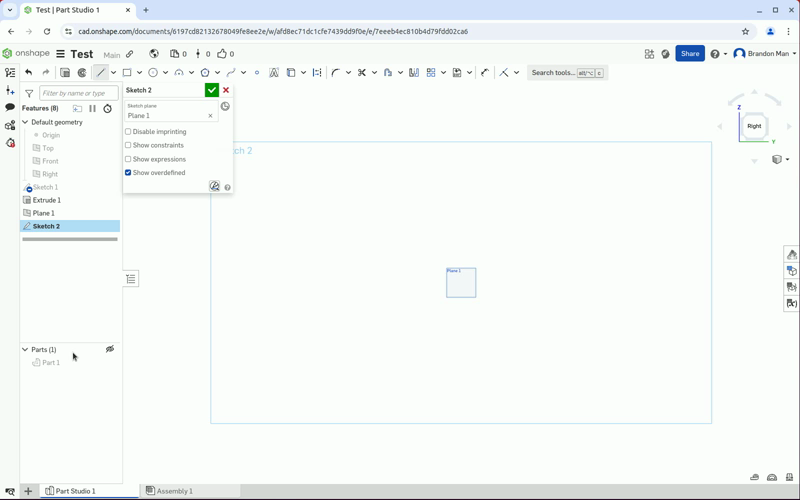
key_down(shift)
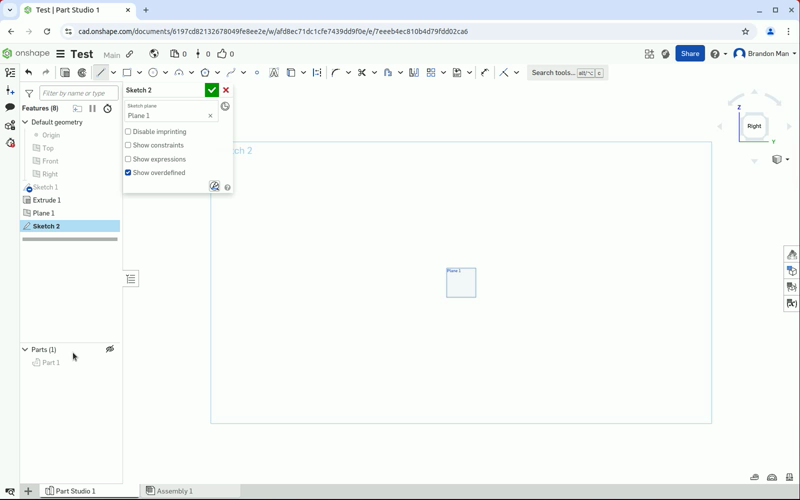
mouse_move(476, 270)
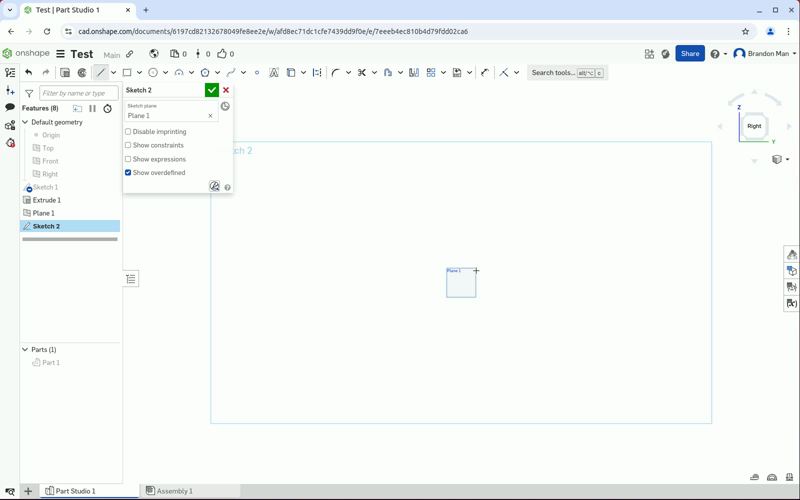
click(476, 270)
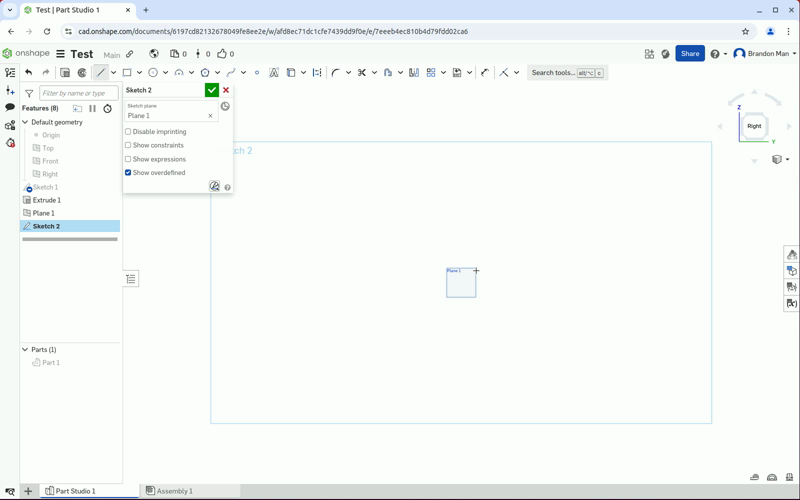
key_up(shift)
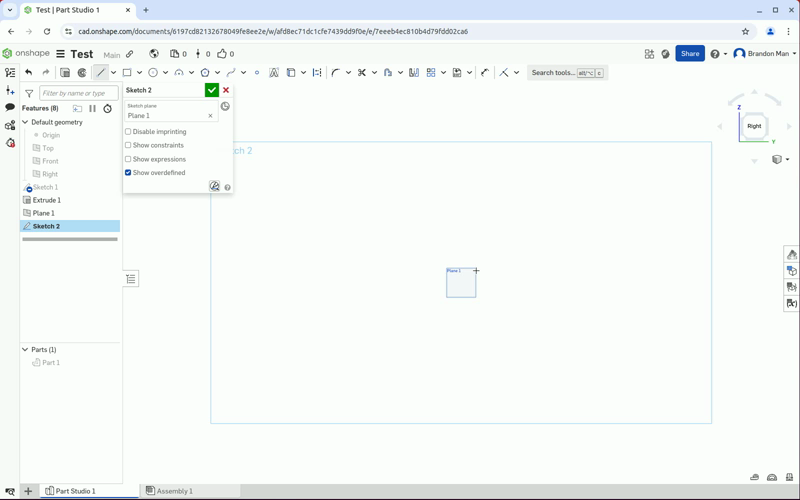
key_down(shift)
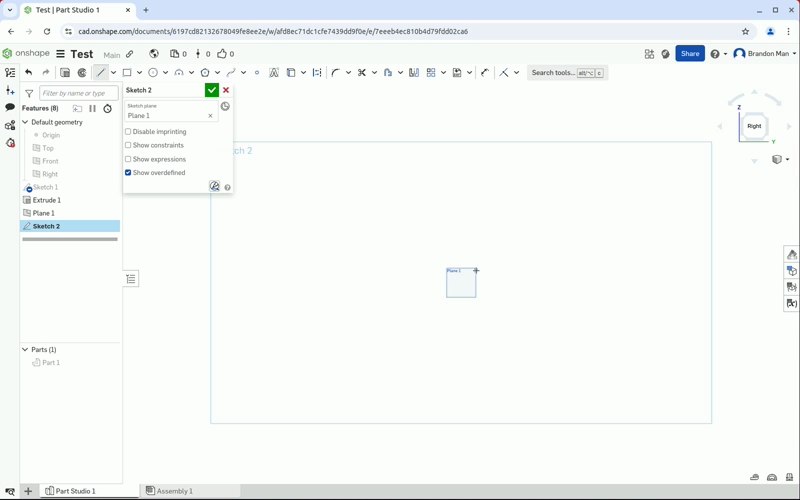
mouse_move(506, 270)
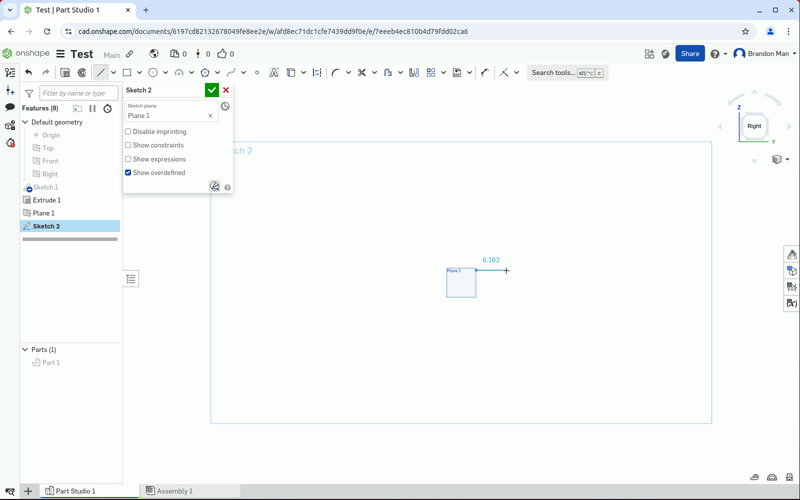
mouse_move(496, 270)
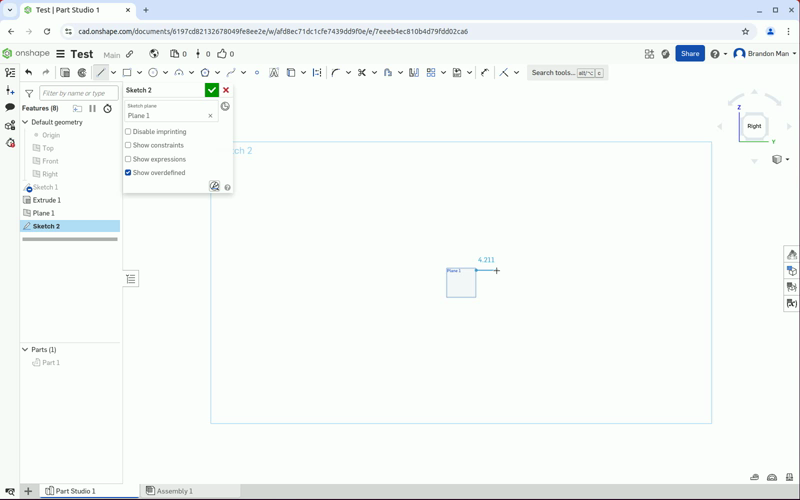
click(496, 270)
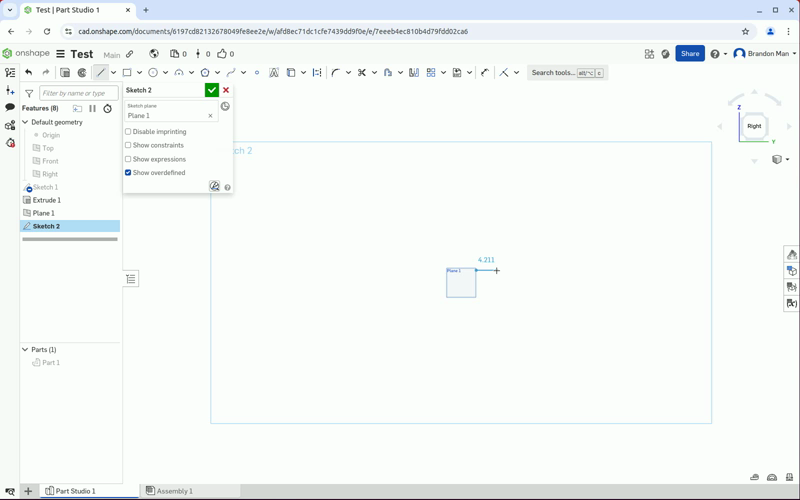
key_up(shift)
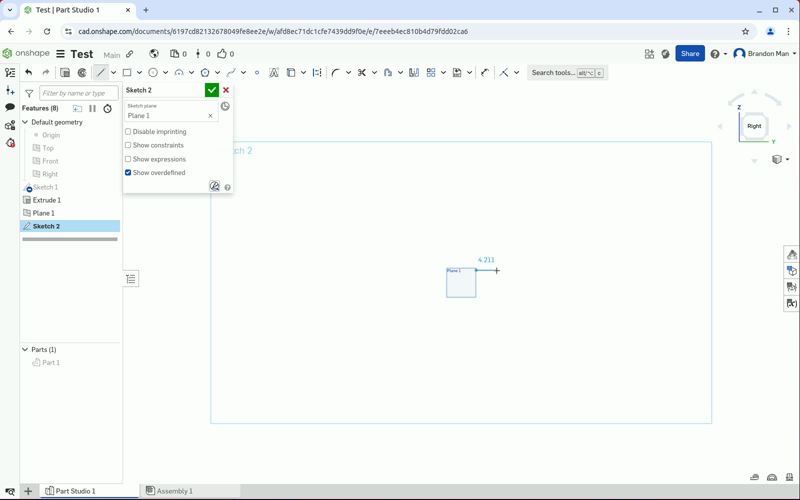
key_down(shift)
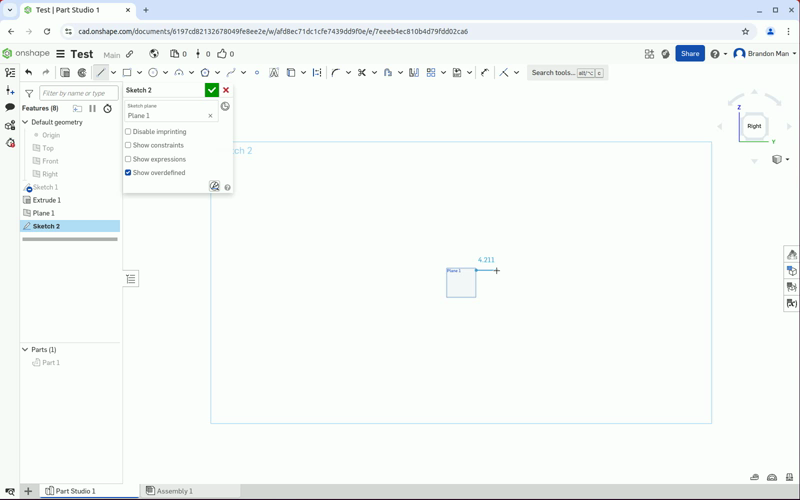
mouse_move(526, 270)
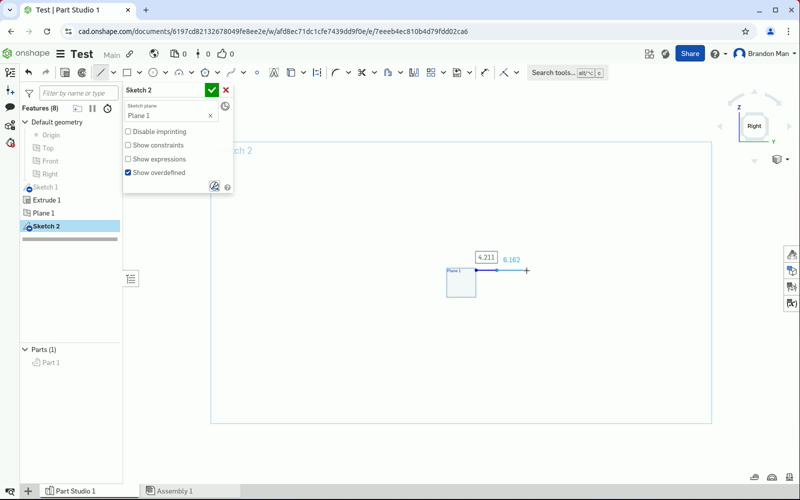
mouse_move(514, 261)
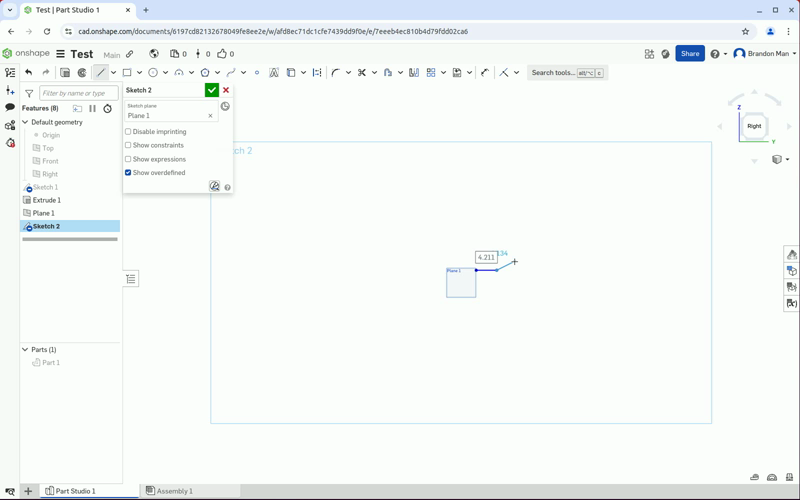
click(514, 261)
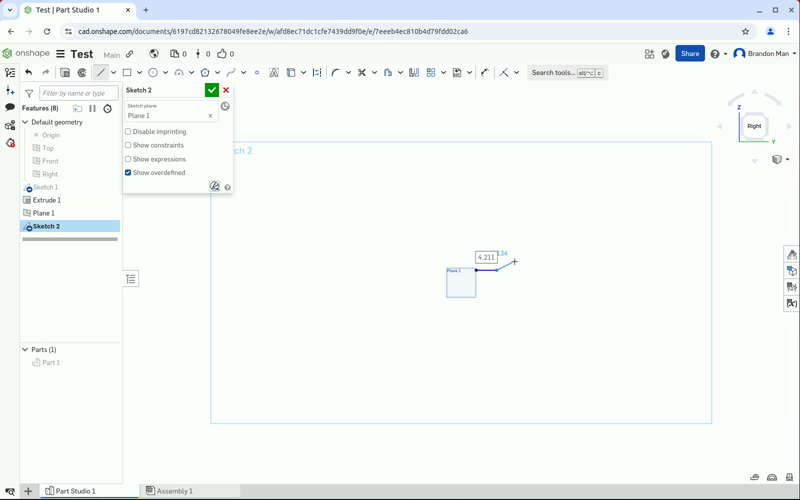
key_up(shift)
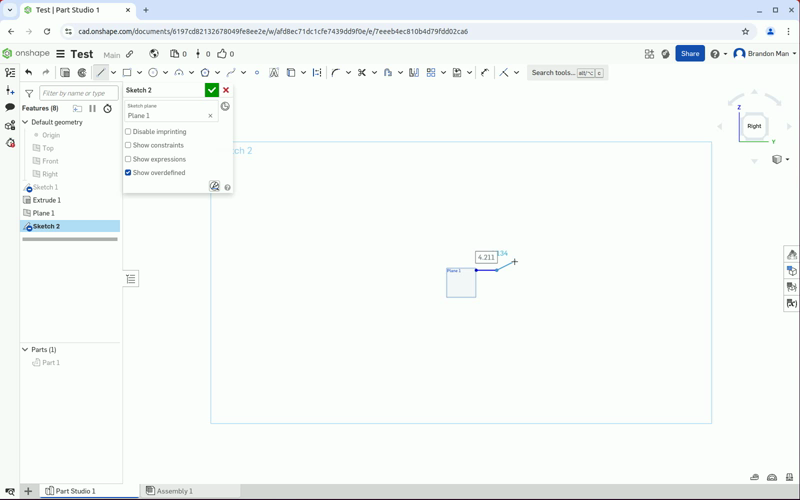
key_down(shift)
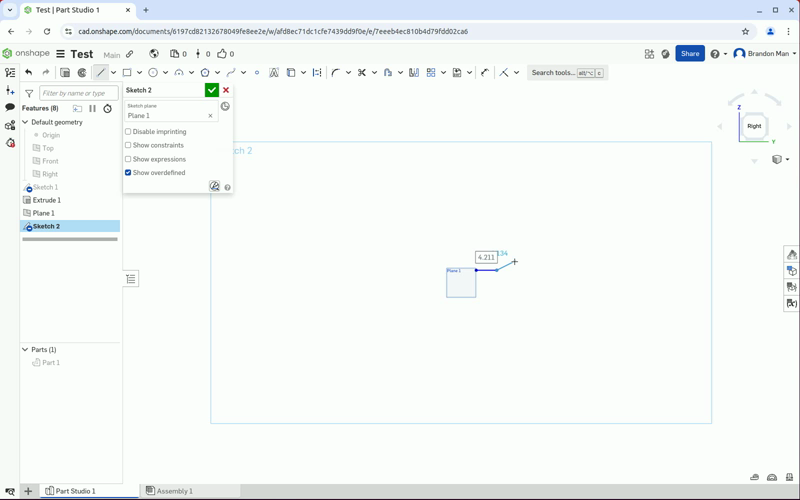
mouse_move(544, 261)
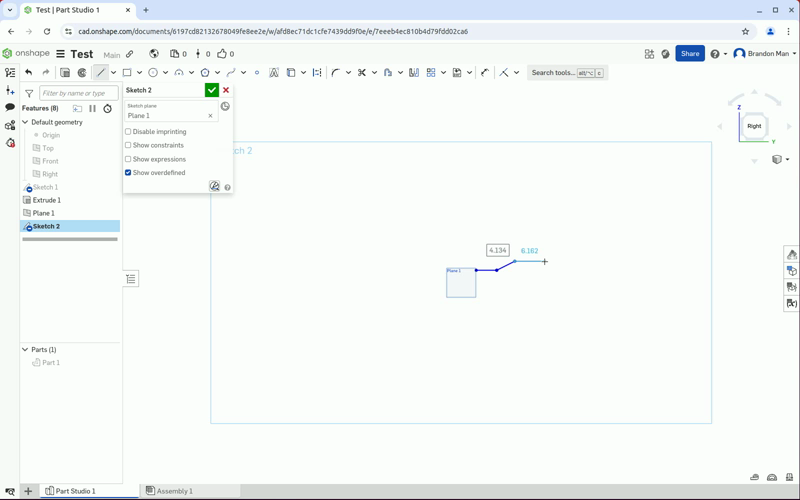
mouse_move(496, 249)
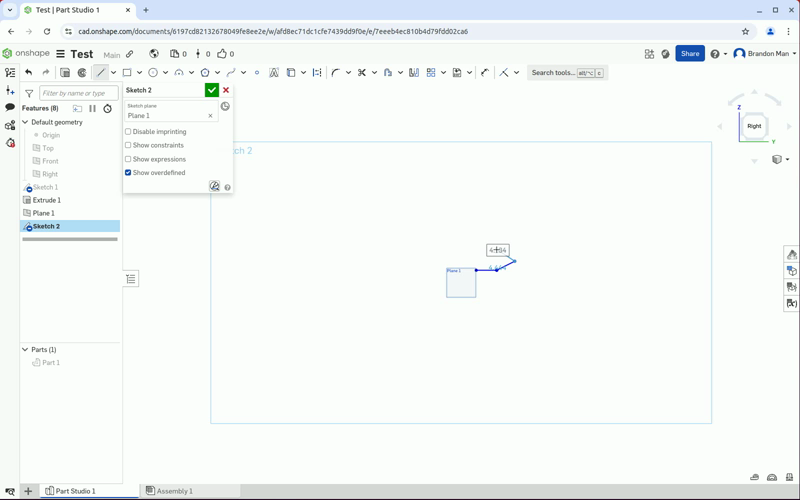
click(496, 249)
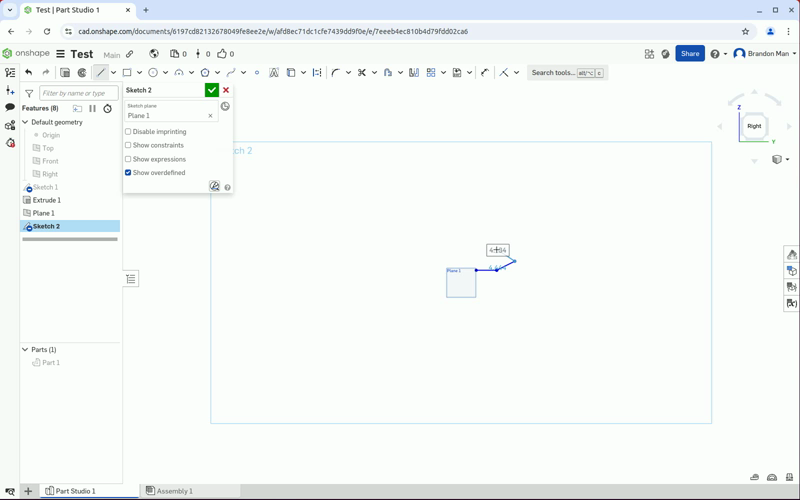
key_up(shift)
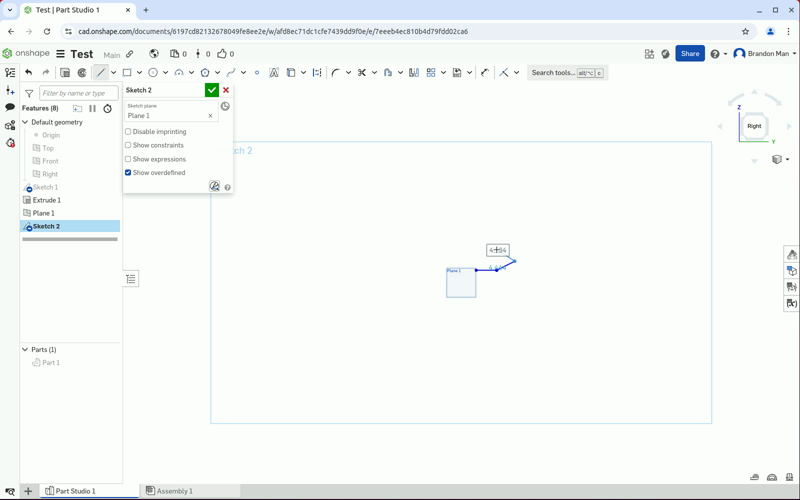
mouse_move(526, 249)
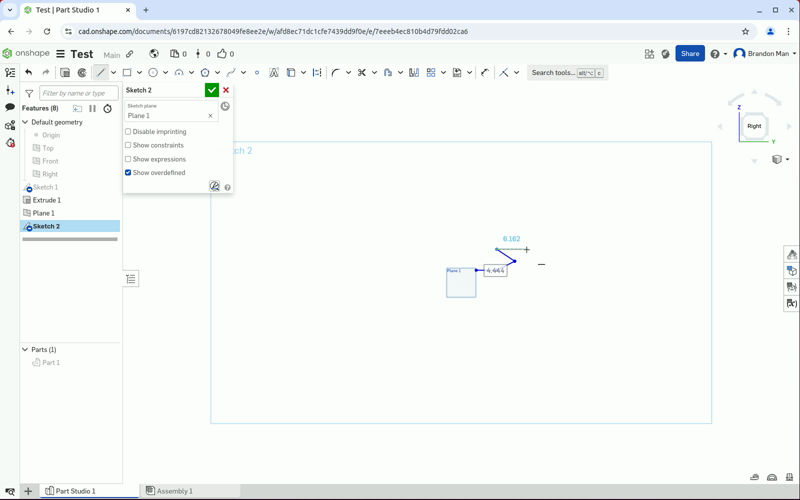
key_down(shift)
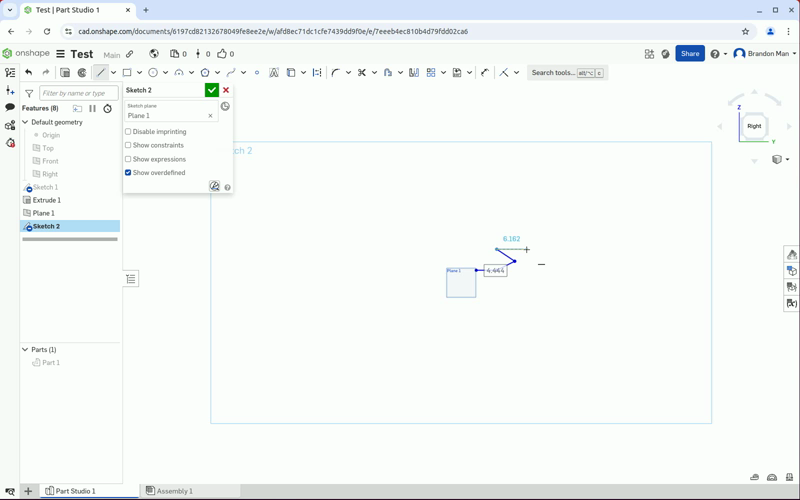
mouse_move(476, 270)
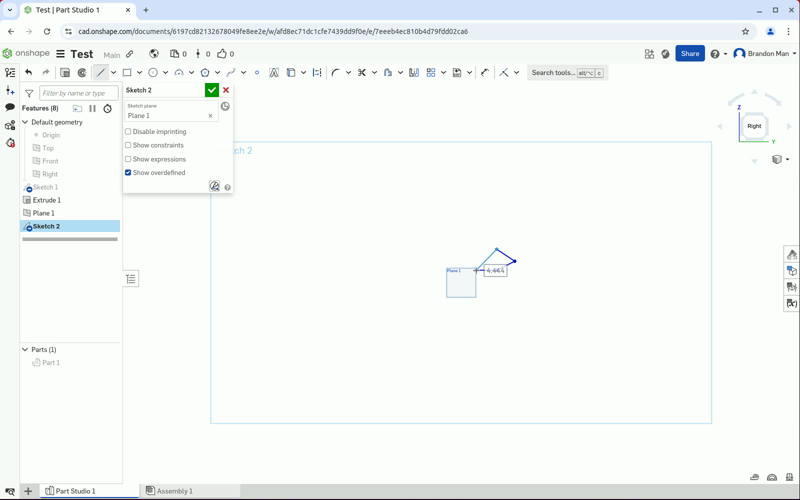
key_up(shift)
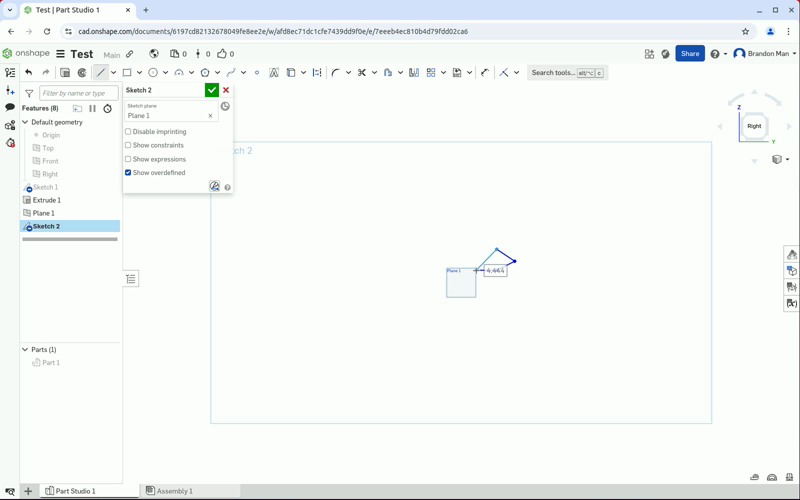
click(476, 270)
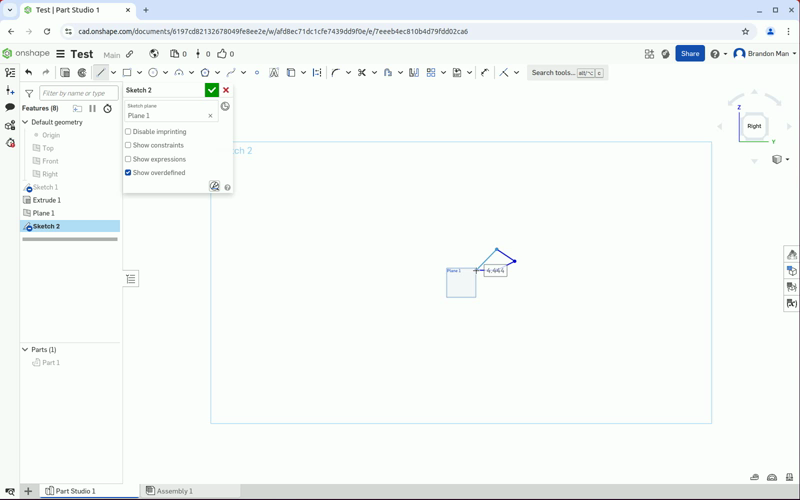
key(esc)
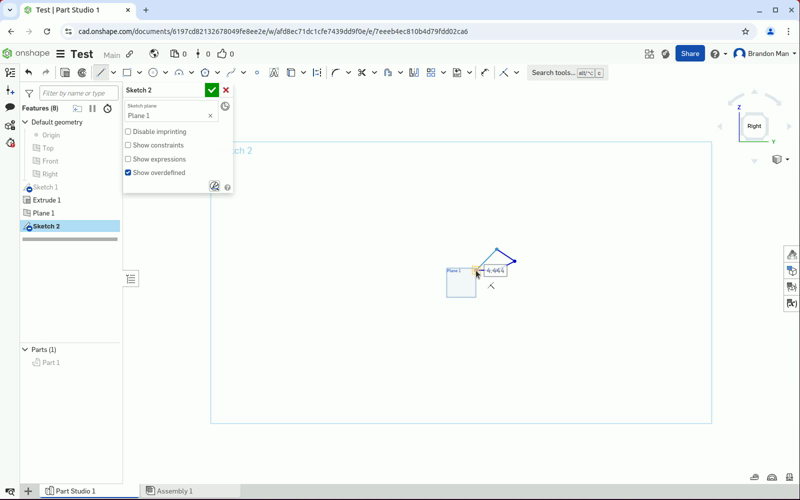
mouse_move(490, 266)
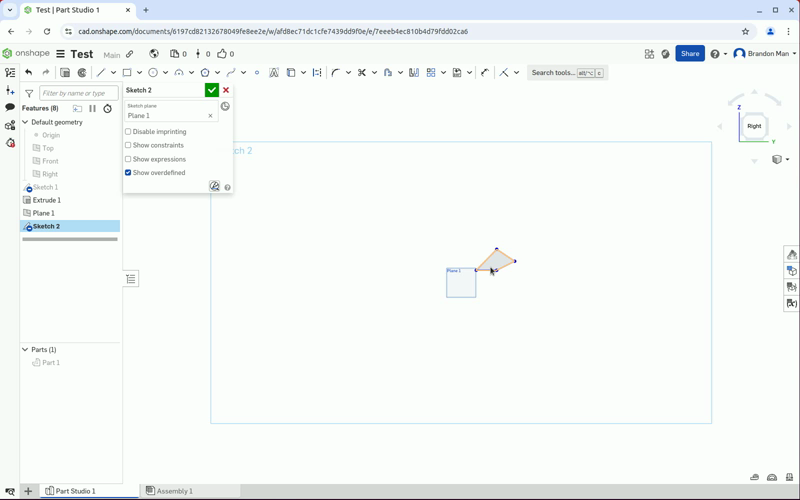
scroll(6)
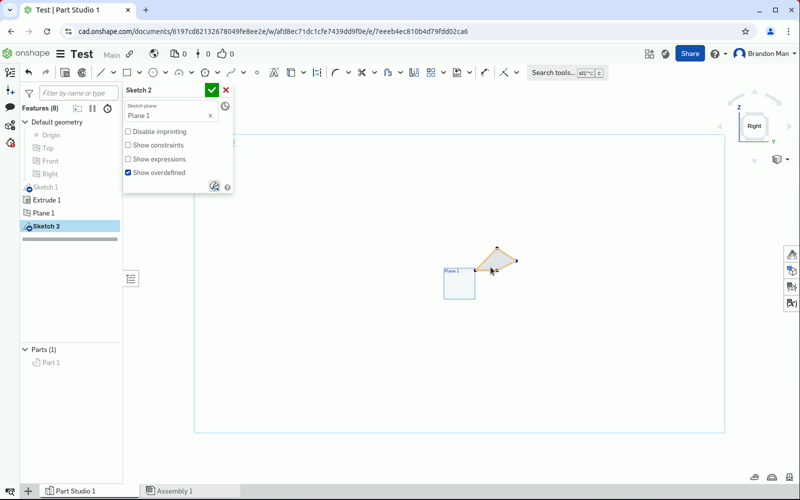
scroll(6)
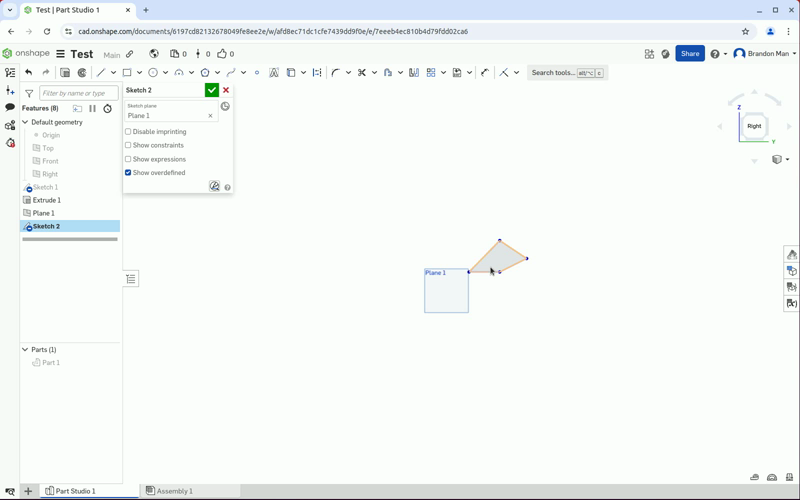
scroll(6)
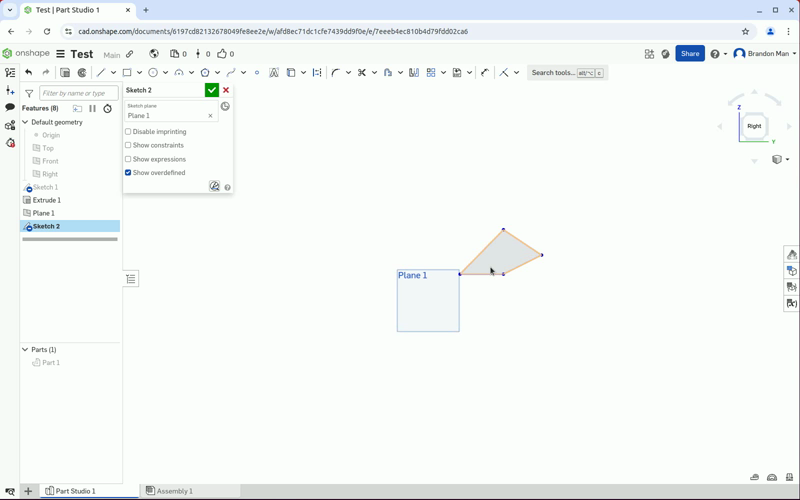
scroll(6)
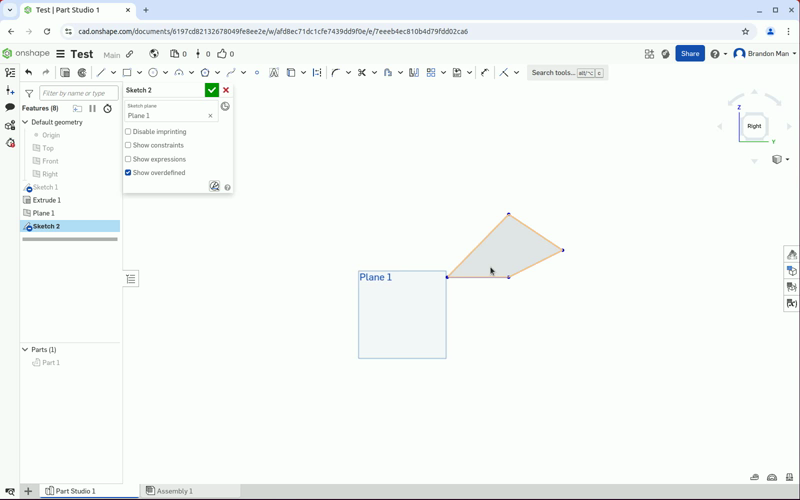
scroll(6)
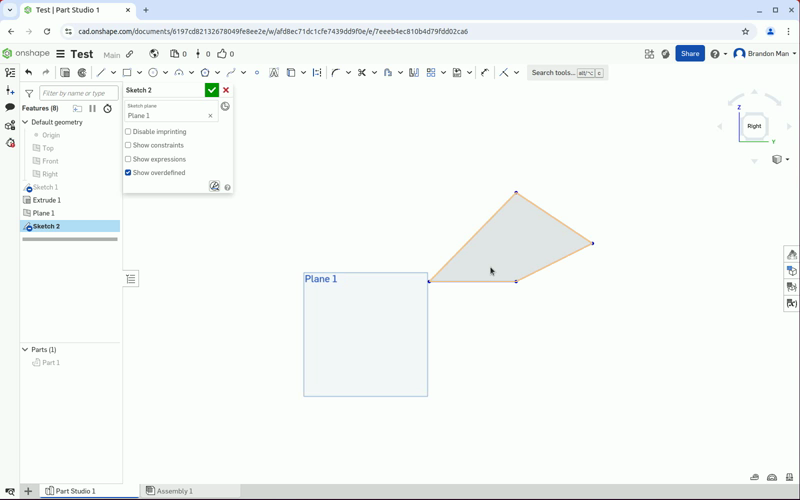
scroll(6)
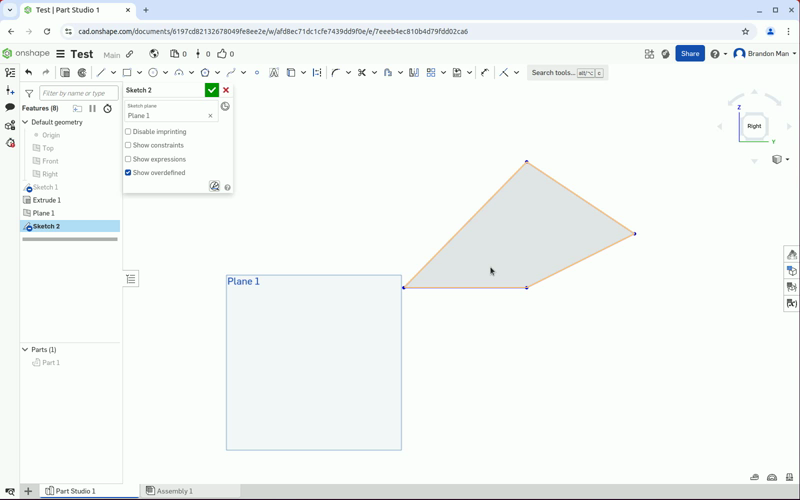
scroll(6)
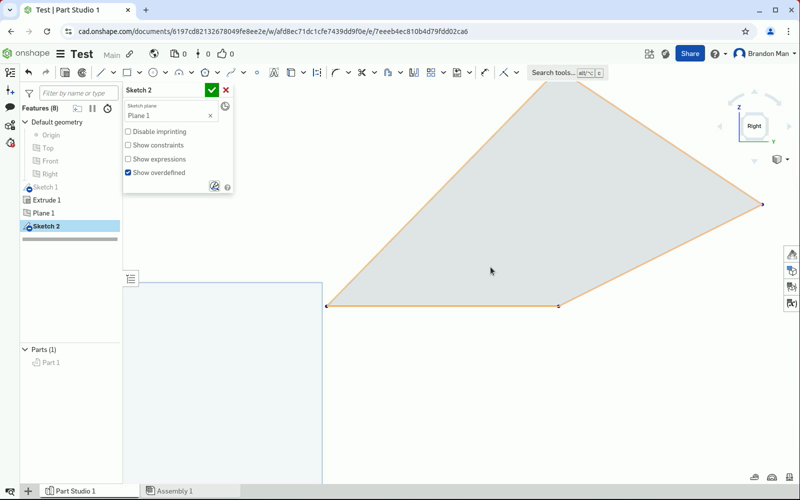
click(490, 266)
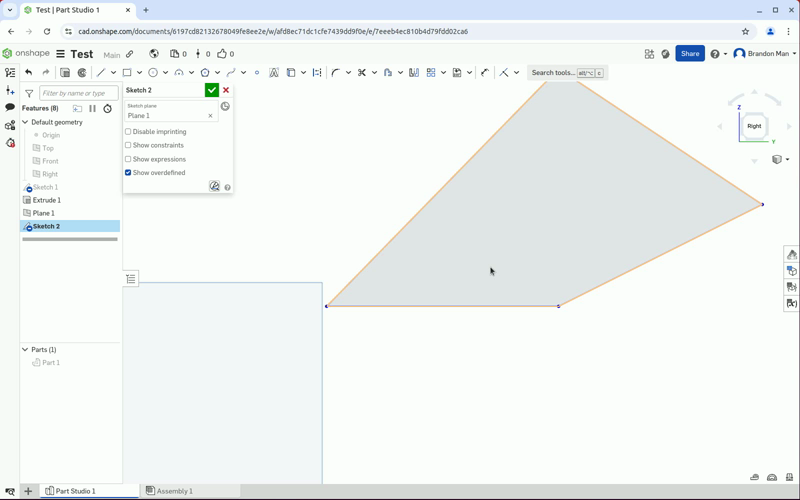
scroll(-6)
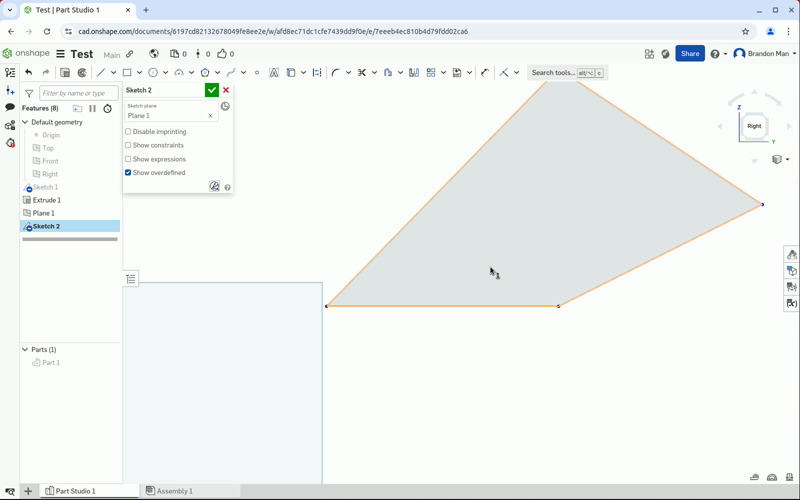
scroll(-6)
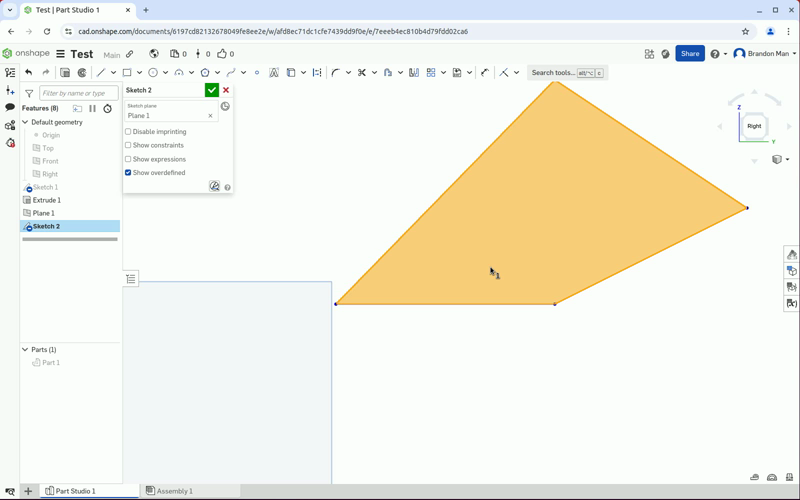
scroll(-6)
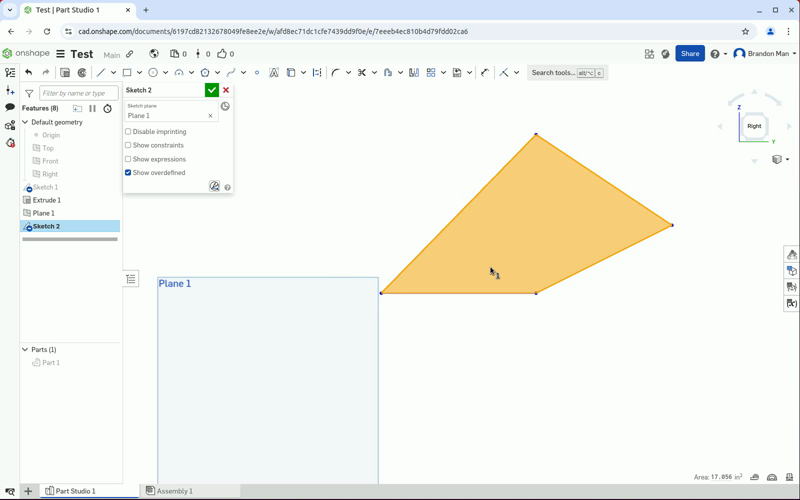
scroll(-6)
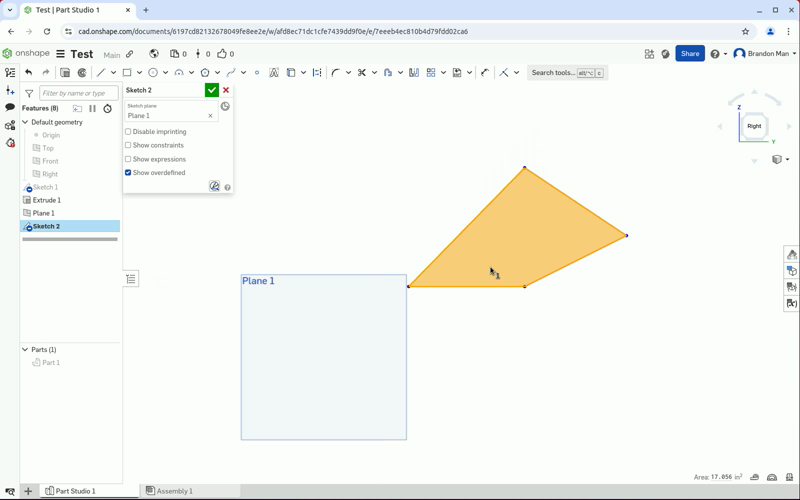
scroll(-6)
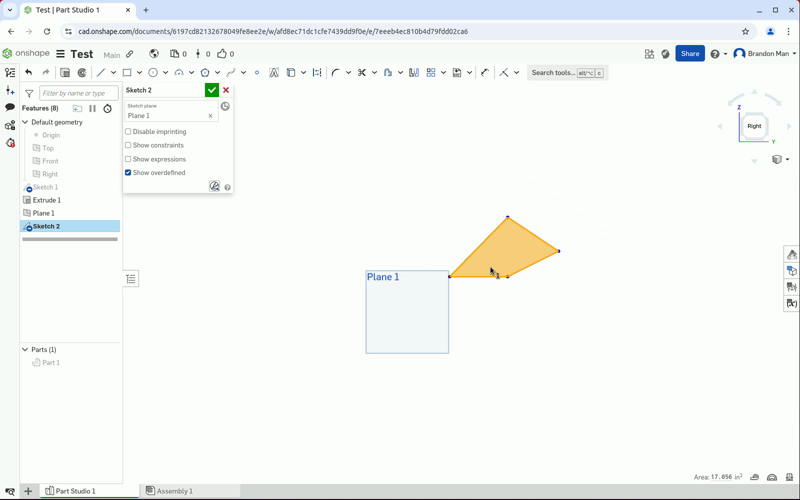
scroll(-6)
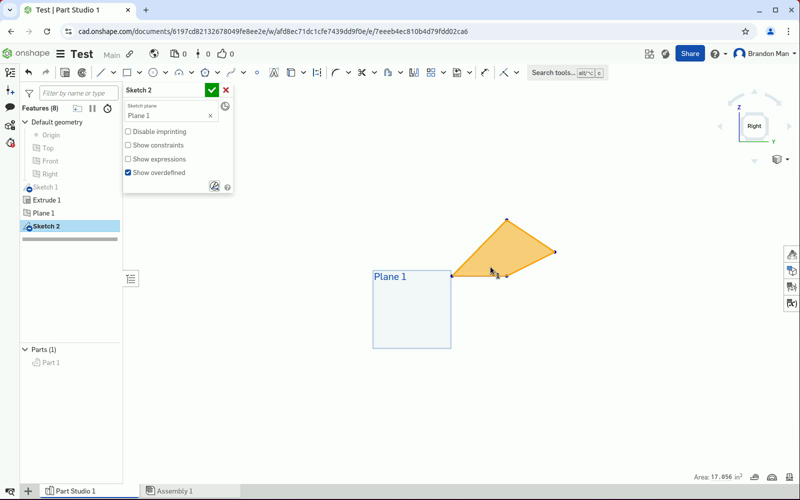
scroll(-6)
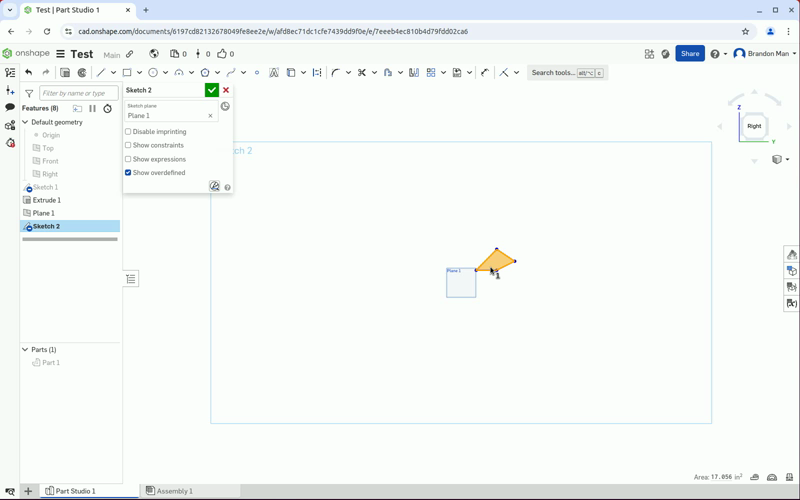
mouse_move(73, 352)
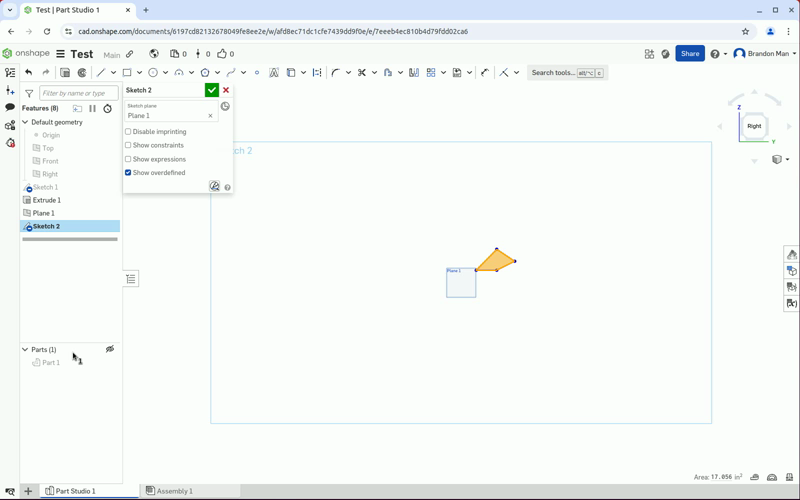
key(shift+y)
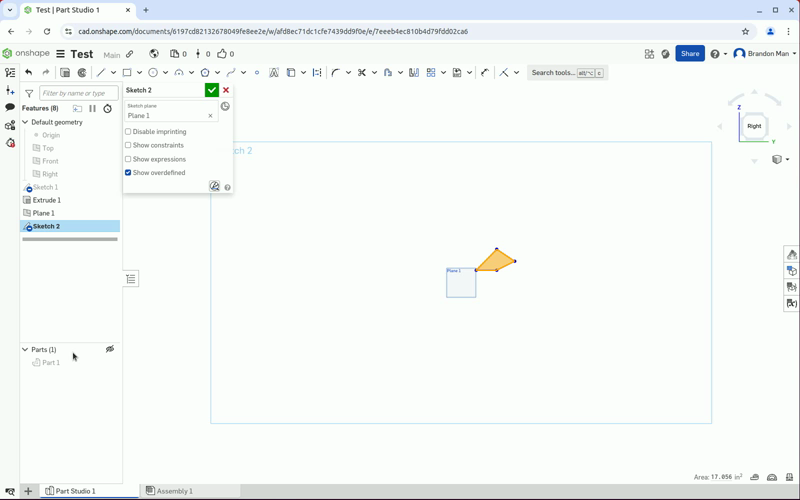
key(shift+e)
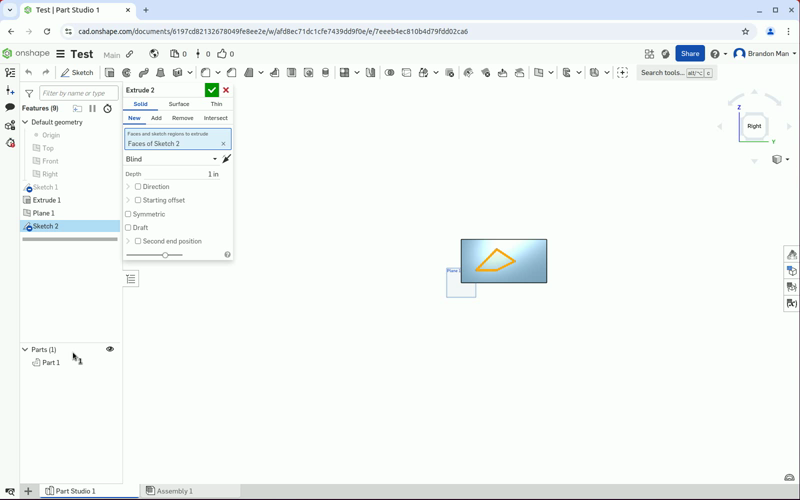
mouse_move(143, 106)
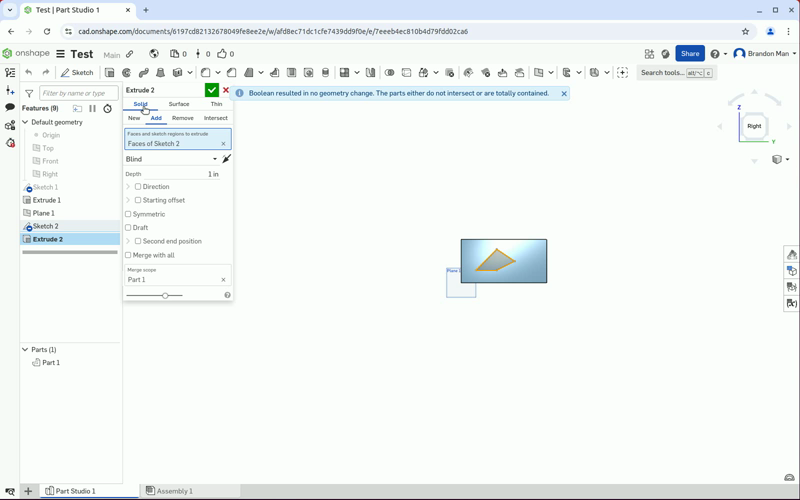
click(143, 106)
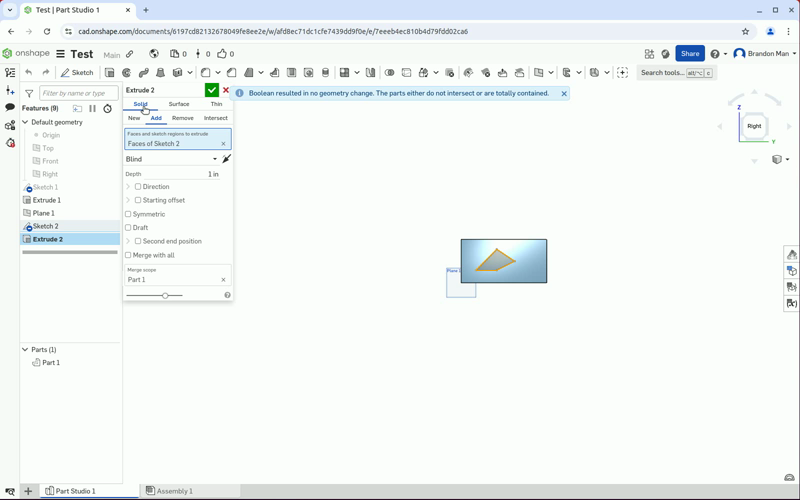
mouse_move(137, 120)
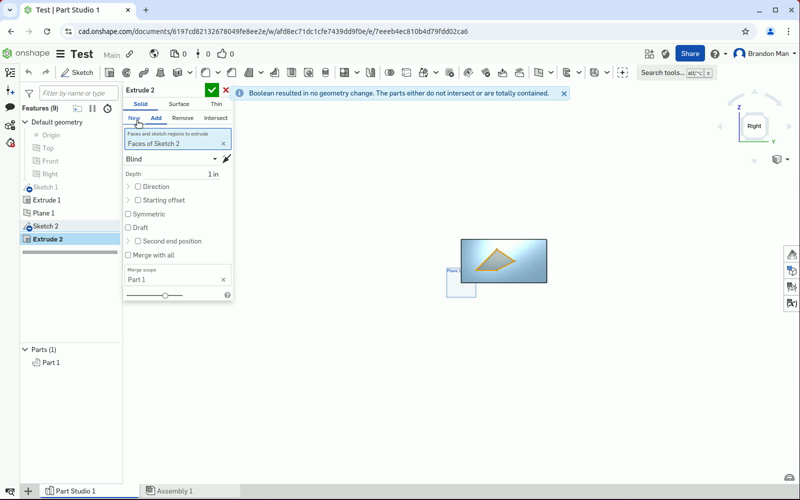
click(137, 120)
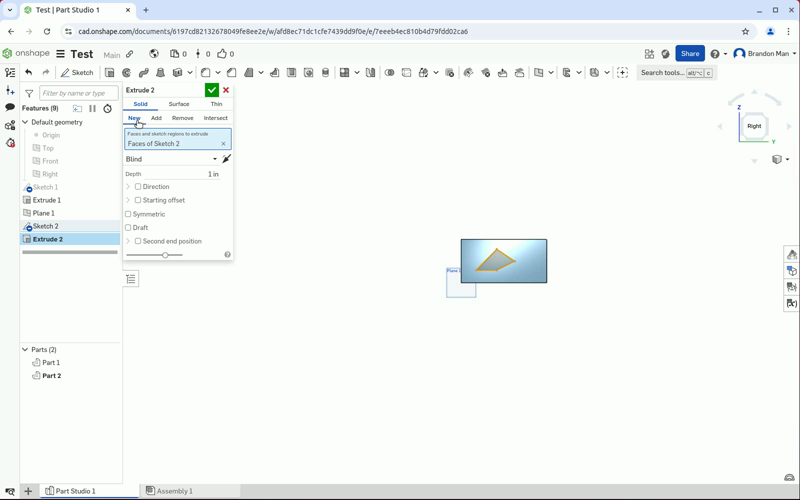
key(tab, 4)
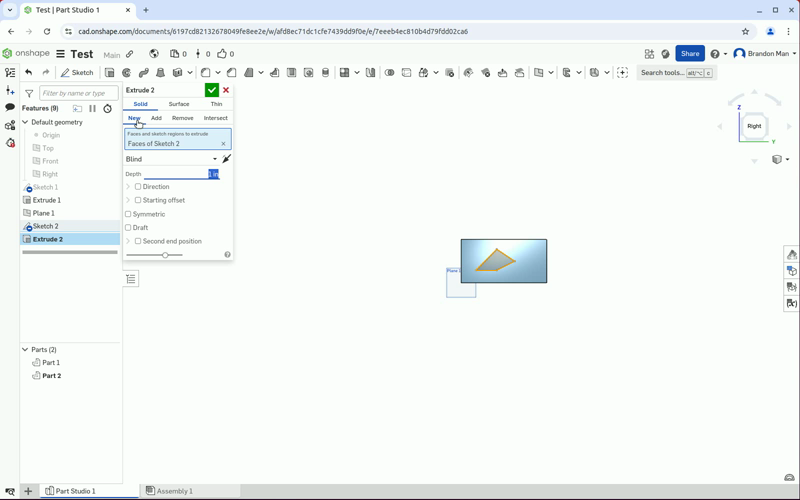
text(17.09)
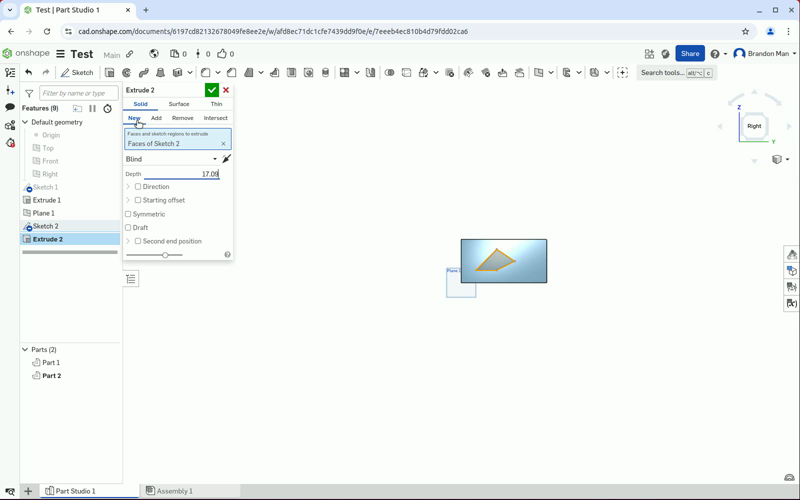
key(enter)
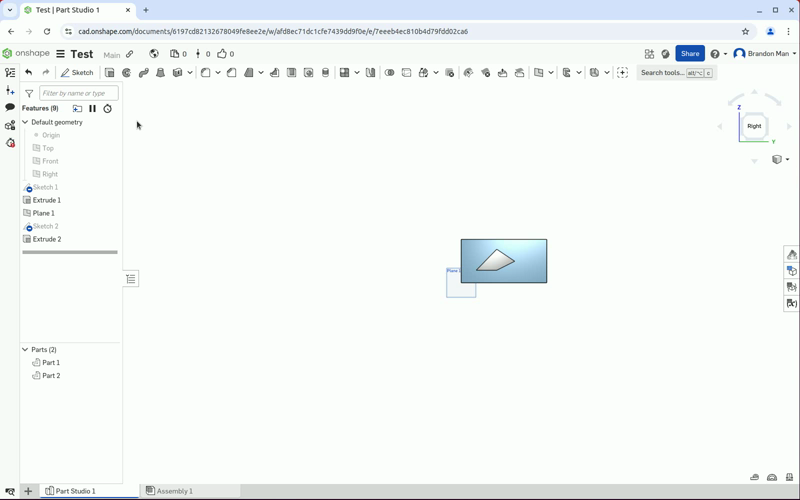
key(shift+h)
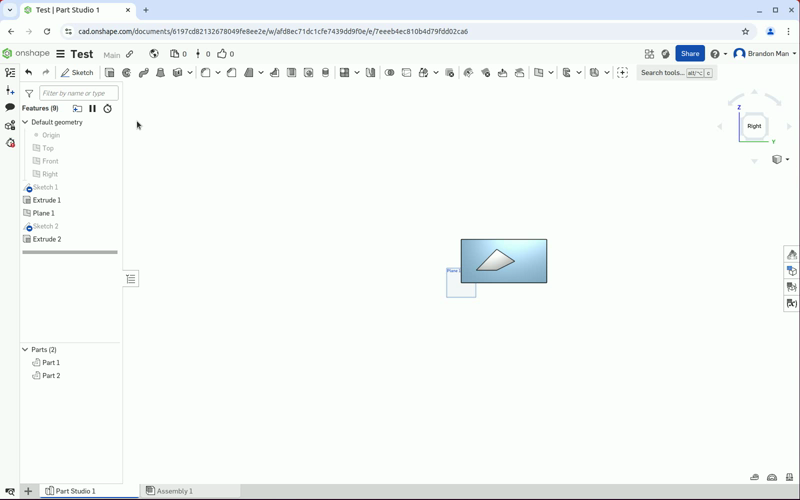
key(shift+h)
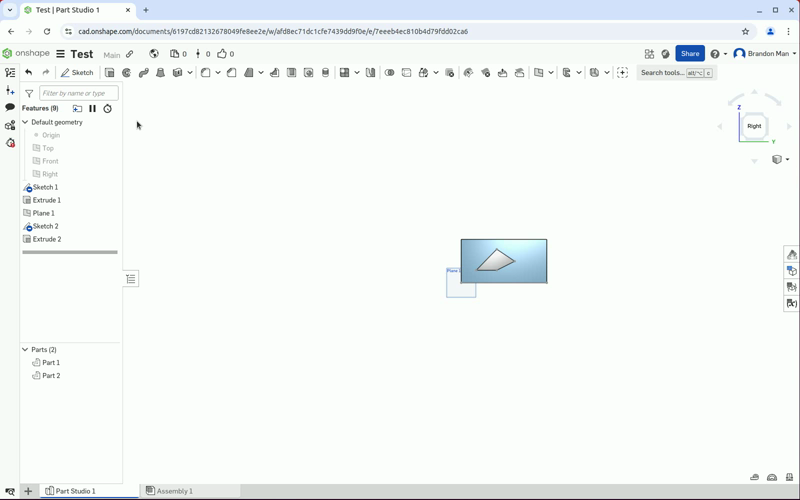
key(shift+7)
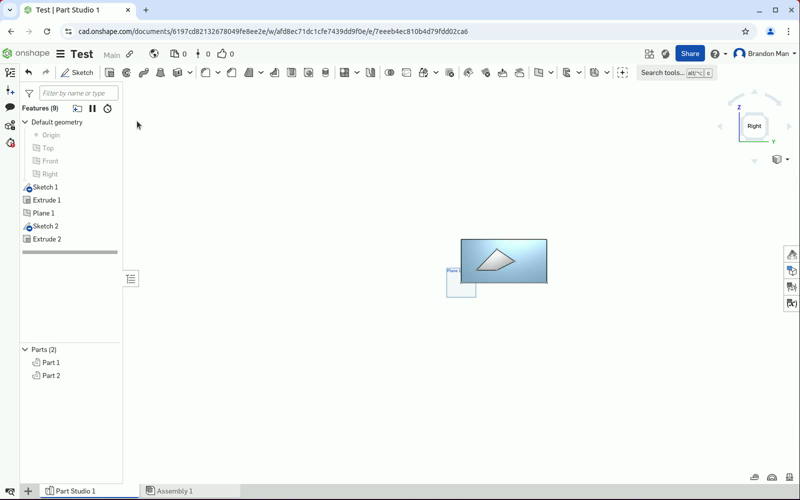
key(right, 2)
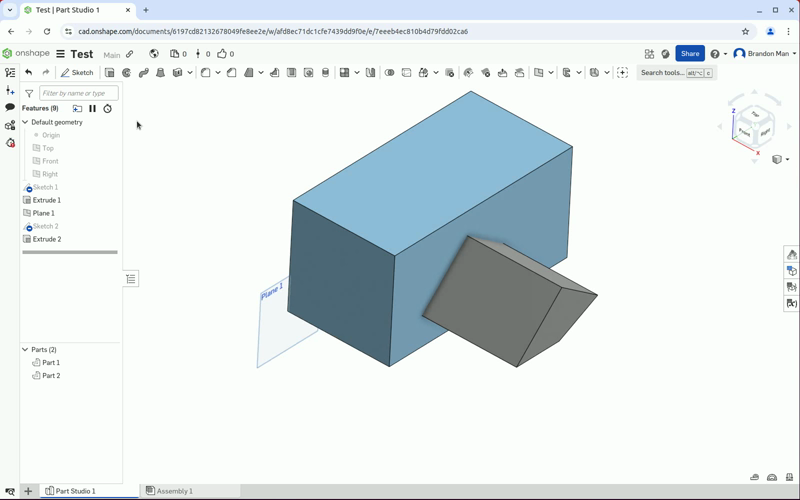
key(down, 2)
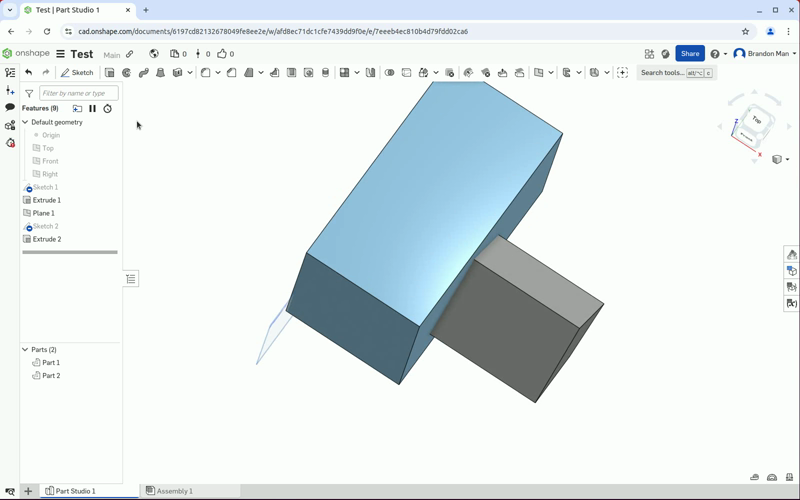
key(up, 2)
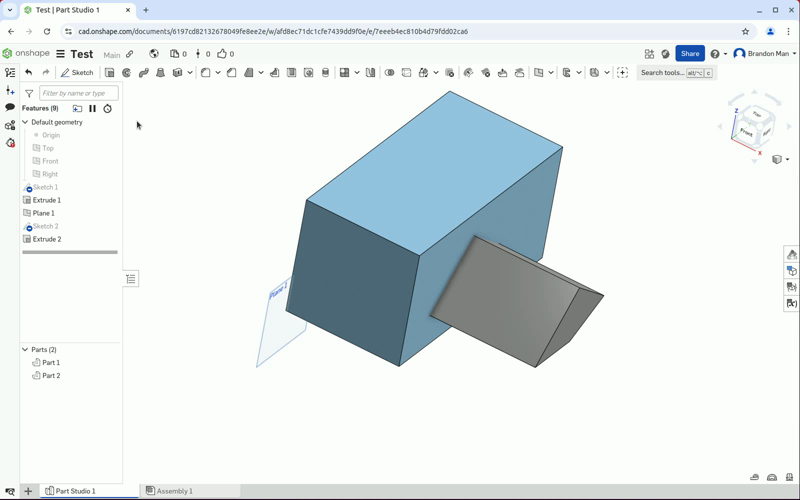
key(left, 2)
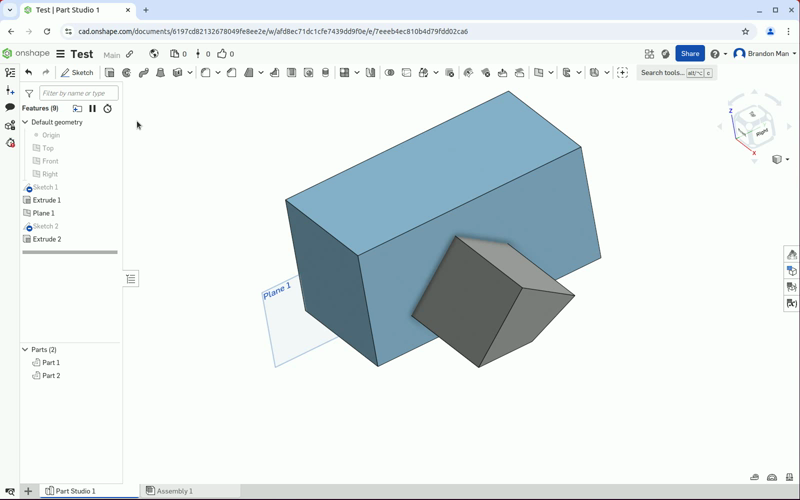
mouse_move(73, 189)
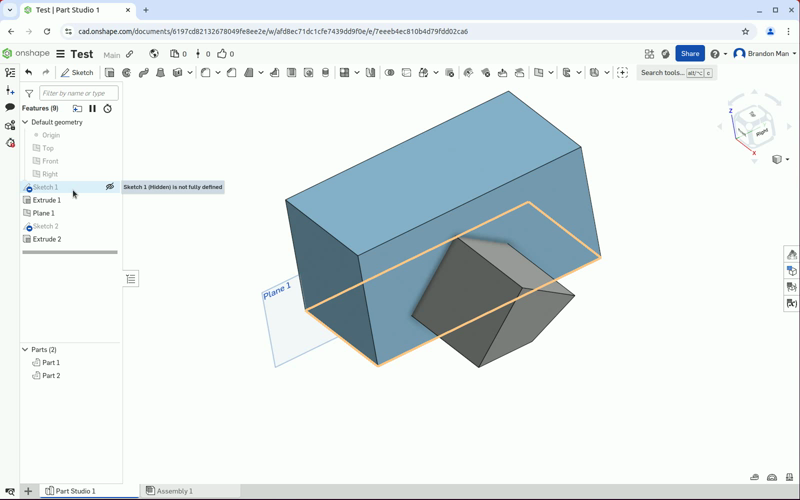
click(73, 189)